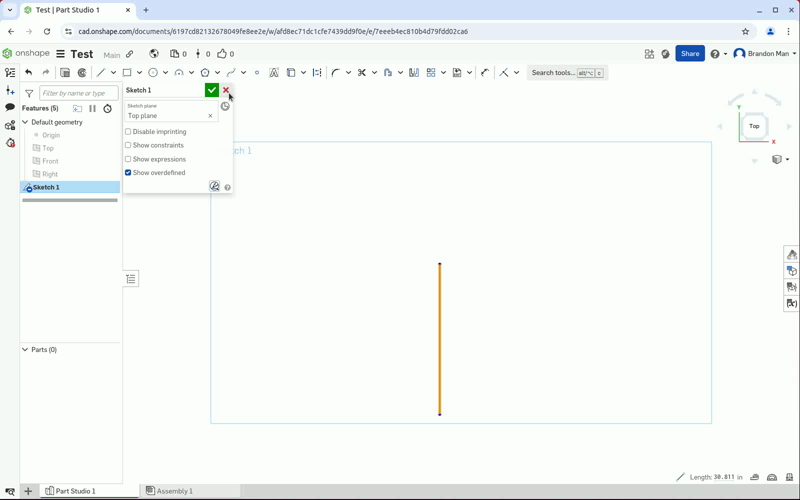
key(shift+h)
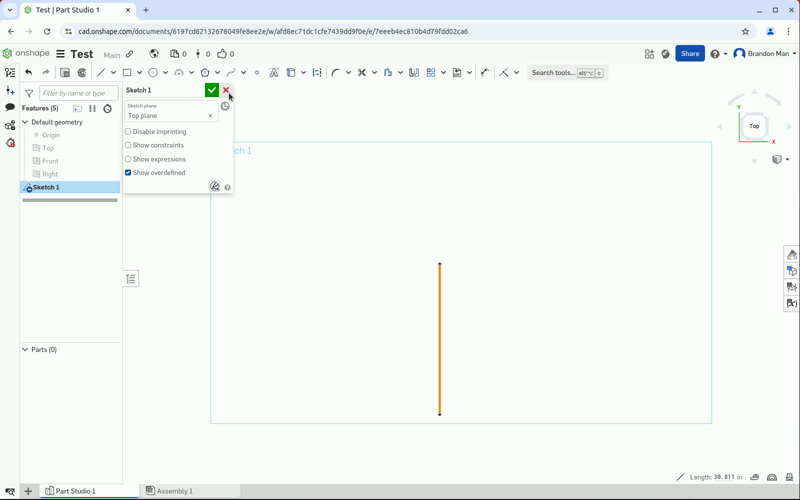
key(shift+s)
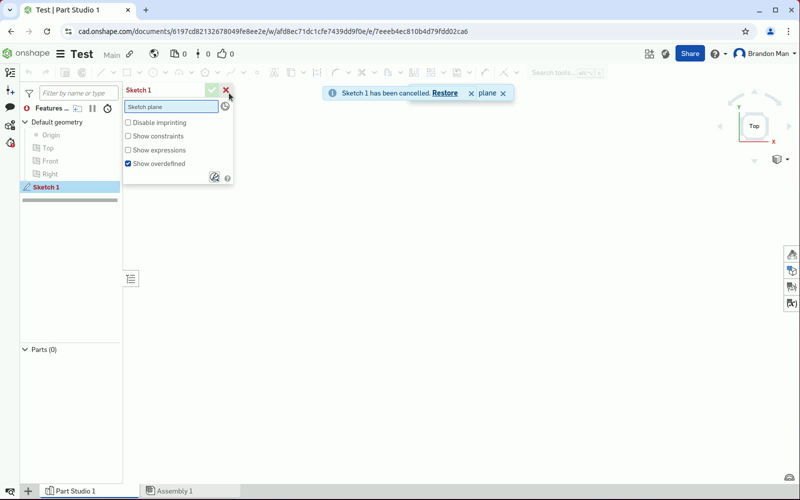
mouse_move(73, 150)
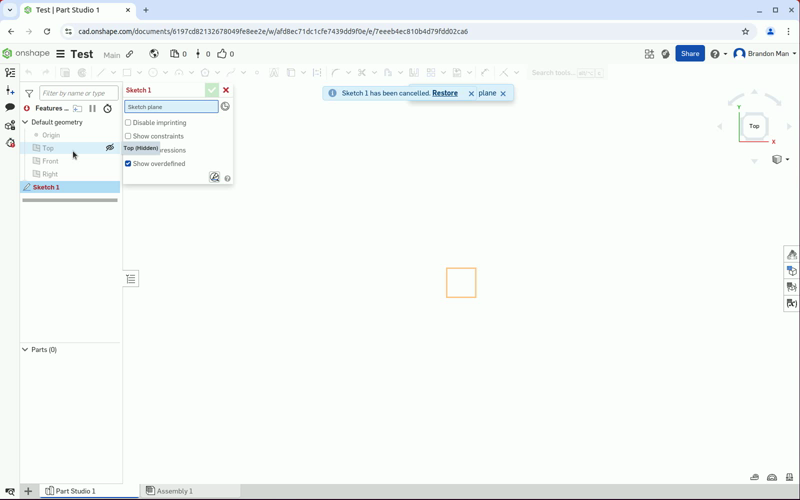
click(73, 150)
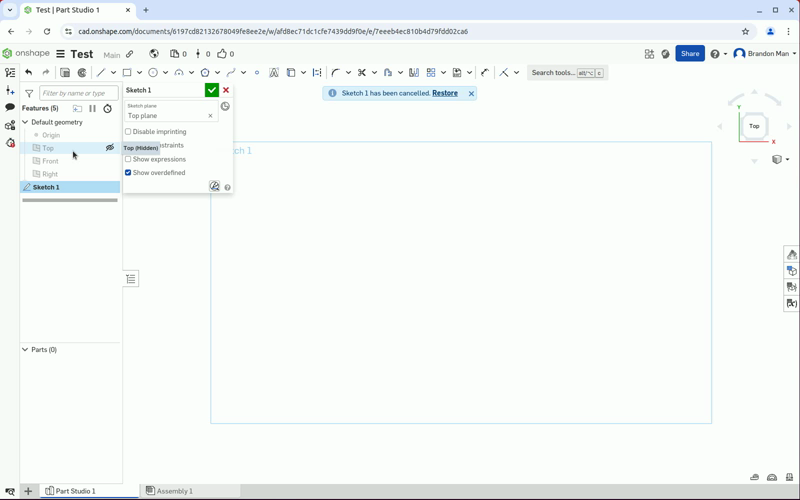
mouse_move(73, 352)
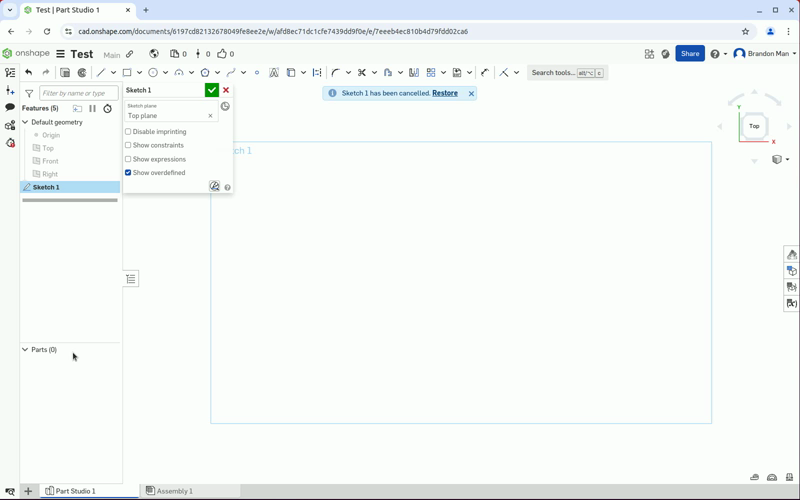
key(y)
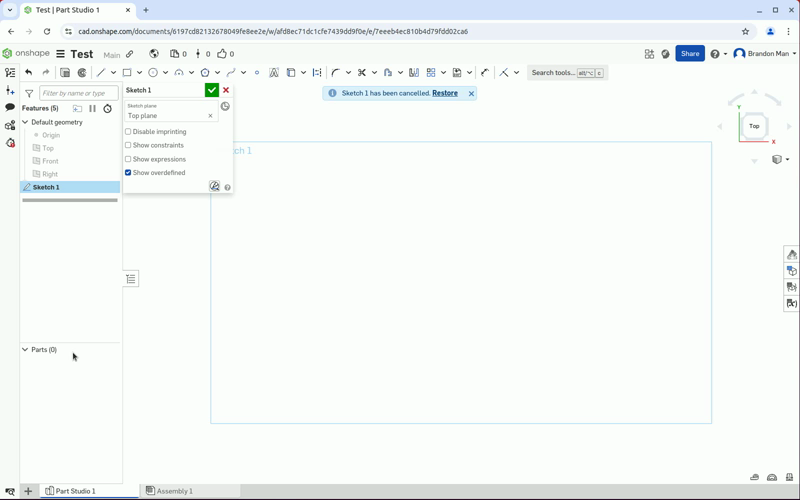
key(l)
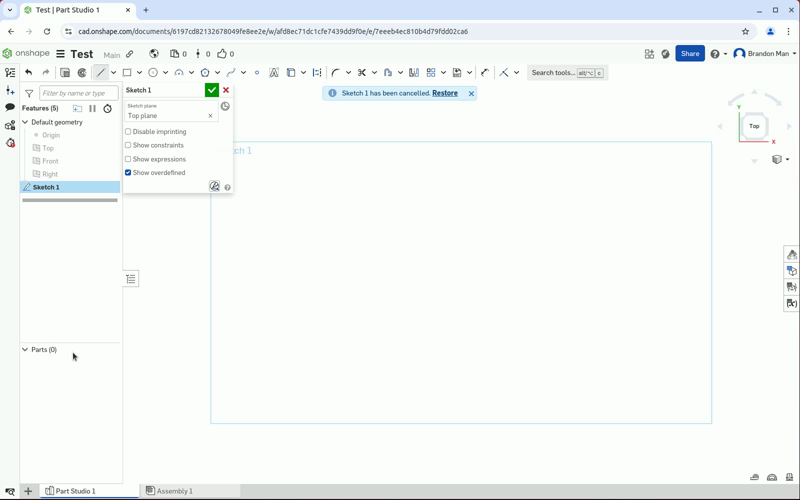
key_down(shift)
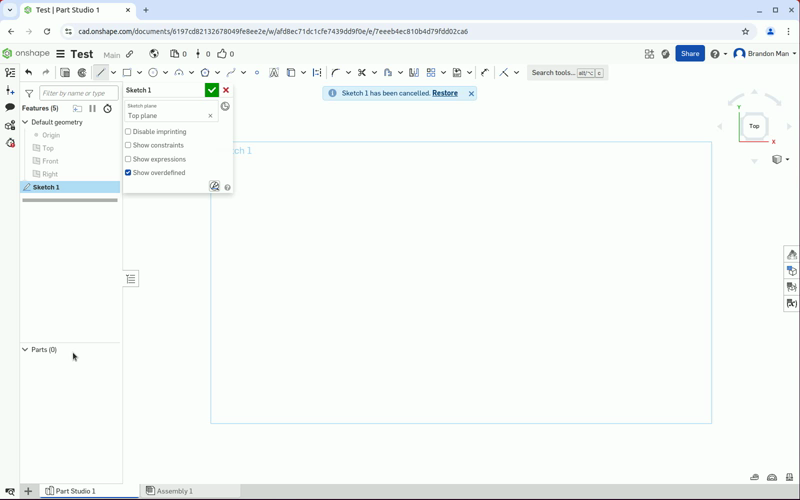
mouse_move(460, 290)
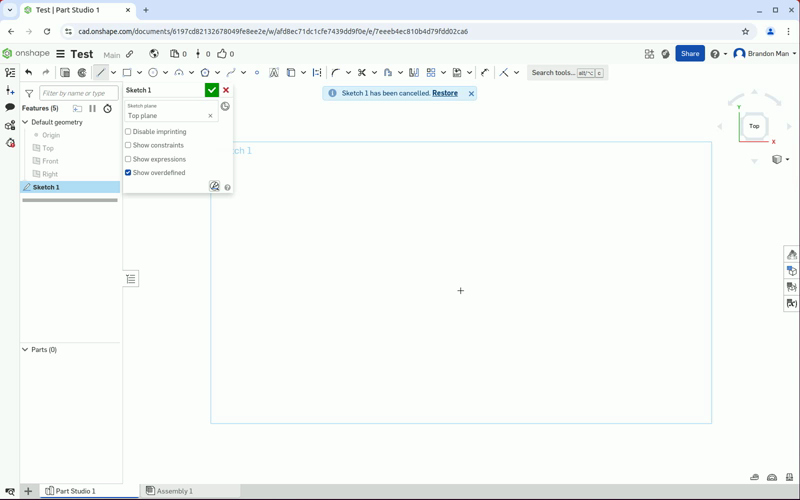
click(460, 290)
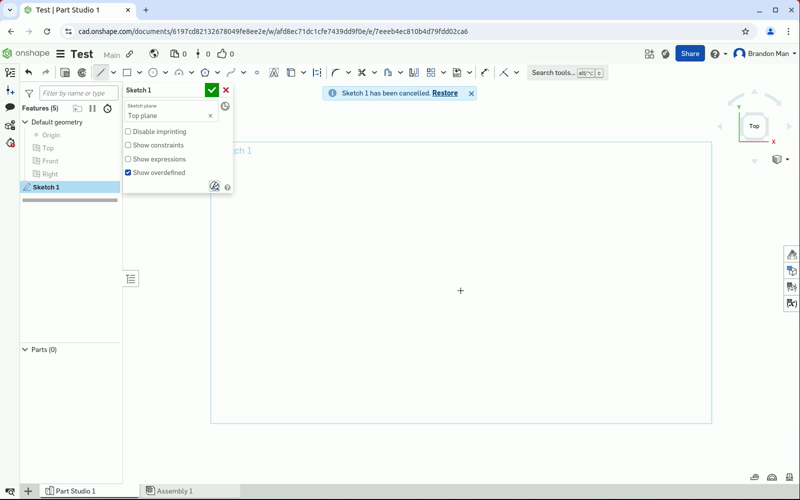
key_up(shift)
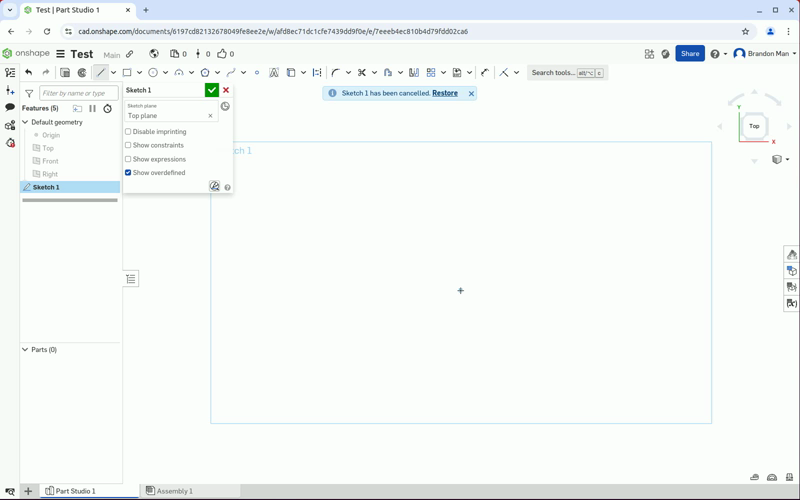
key_down(shift)
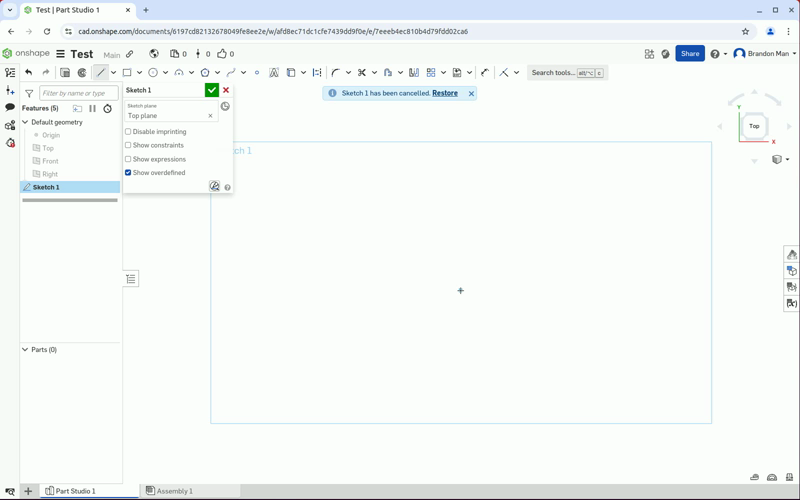
mouse_move(490, 290)
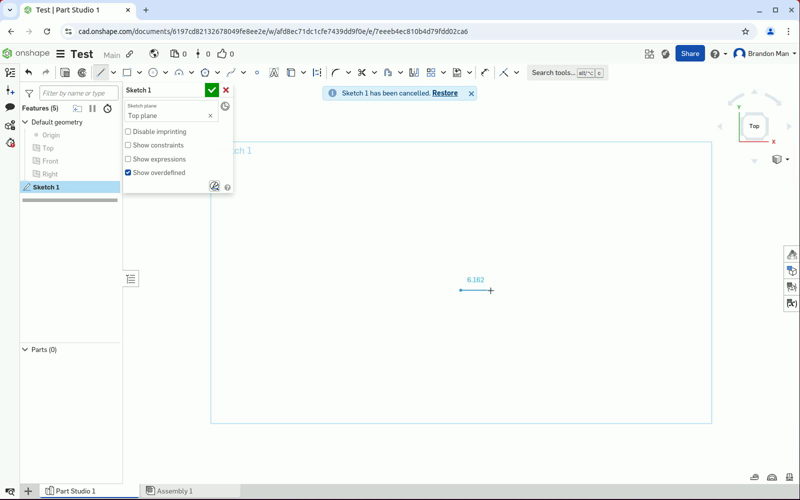
mouse_move(468, 290)
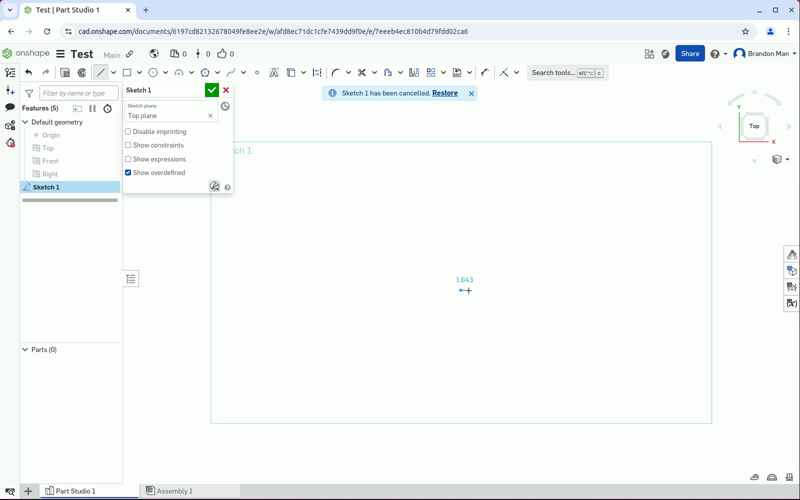
click(468, 290)
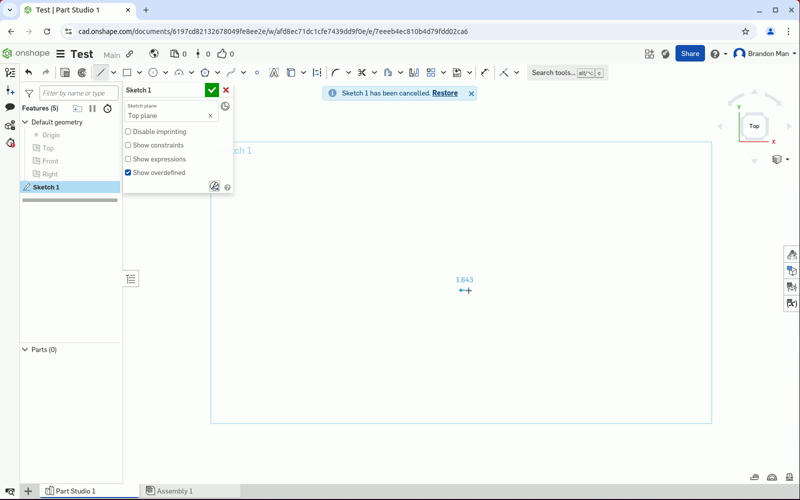
key_up(shift)
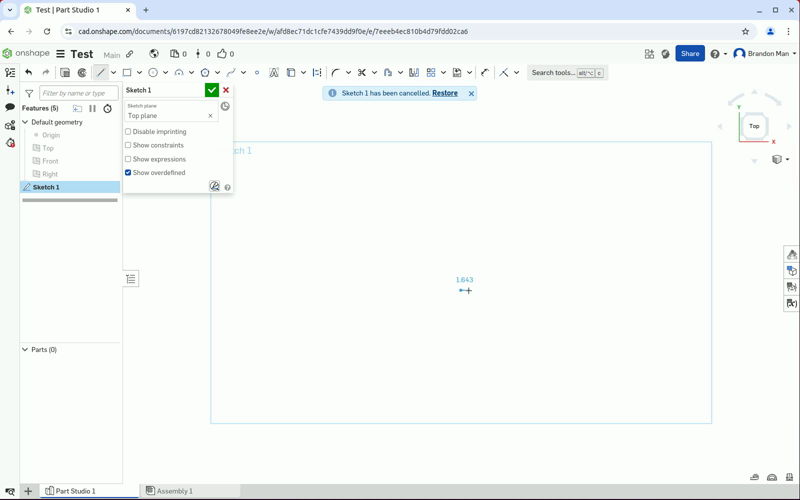
key_down(shift)
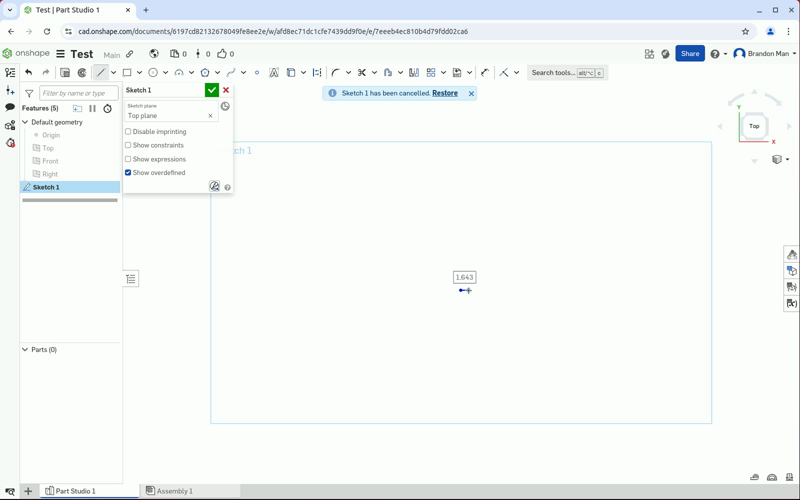
mouse_move(498, 290)
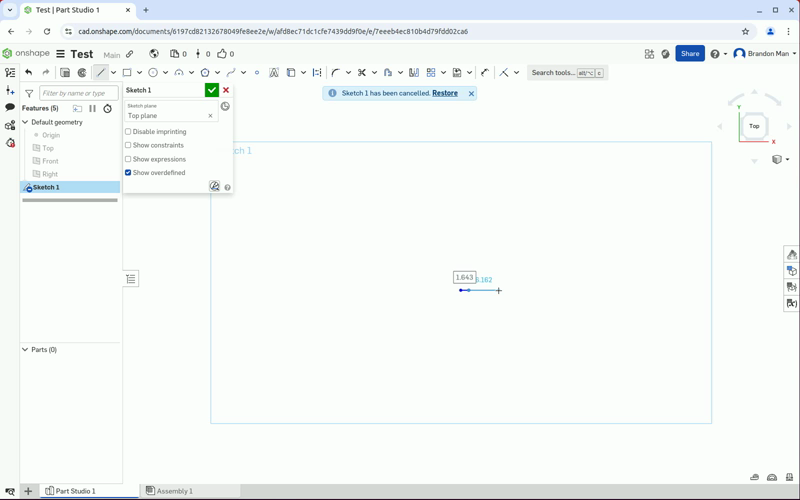
mouse_move(468, 281)
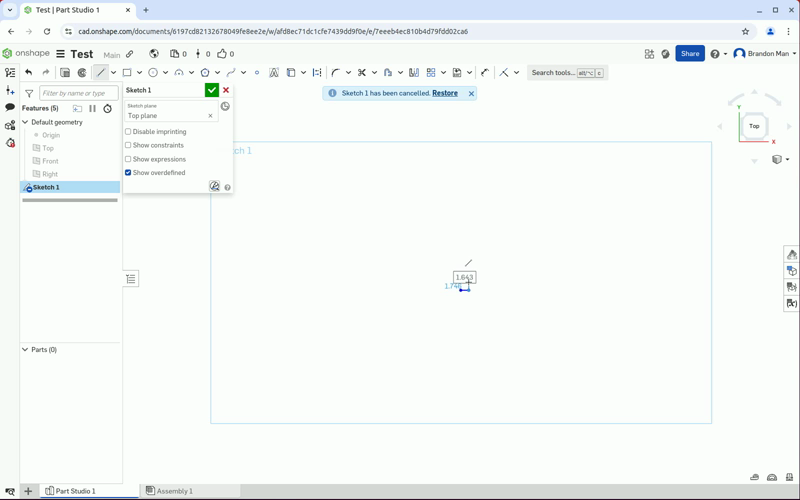
click(468, 281)
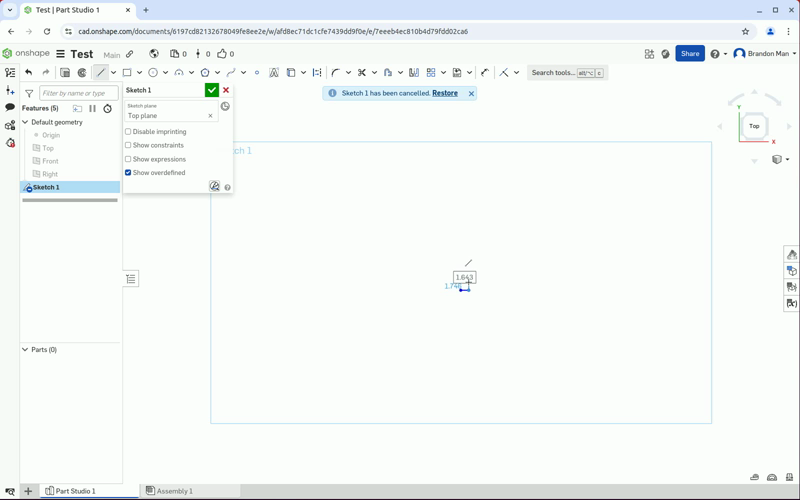
key_up(shift)
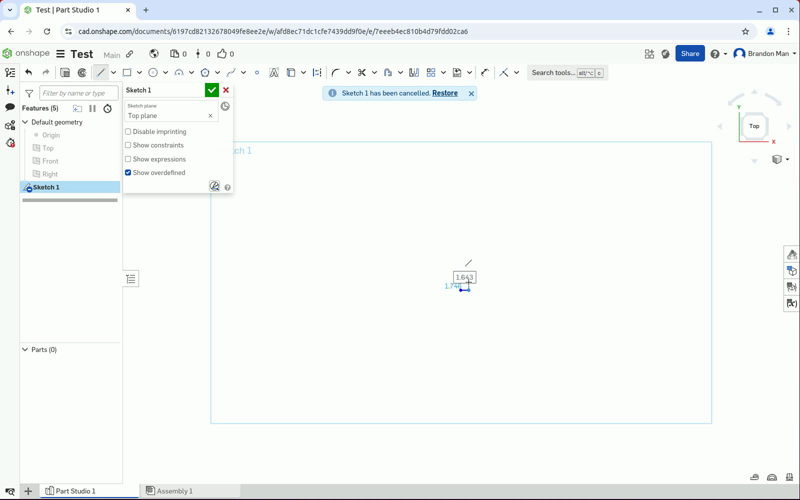
key_down(shift)
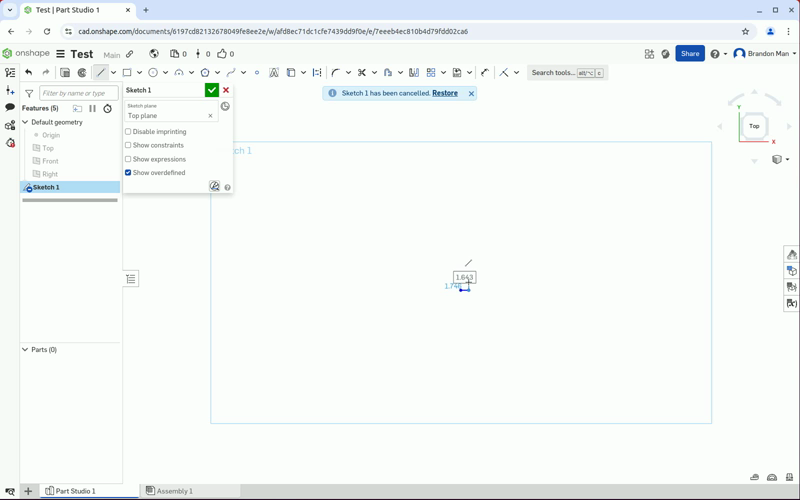
mouse_move(498, 281)
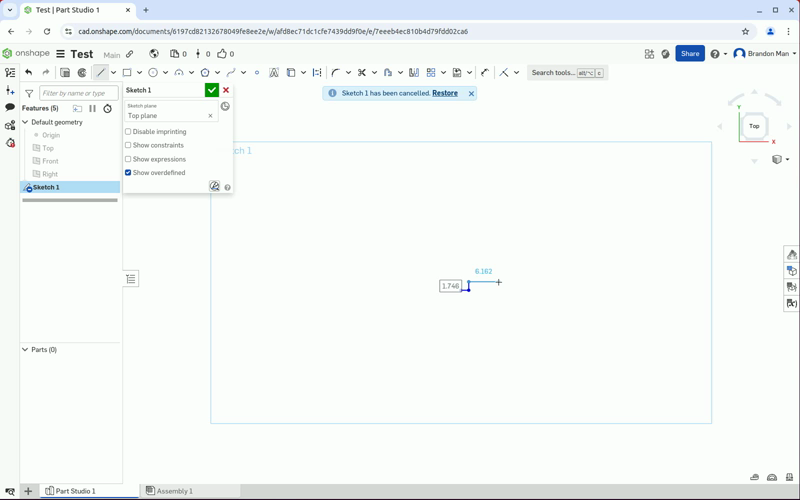
mouse_move(460, 281)
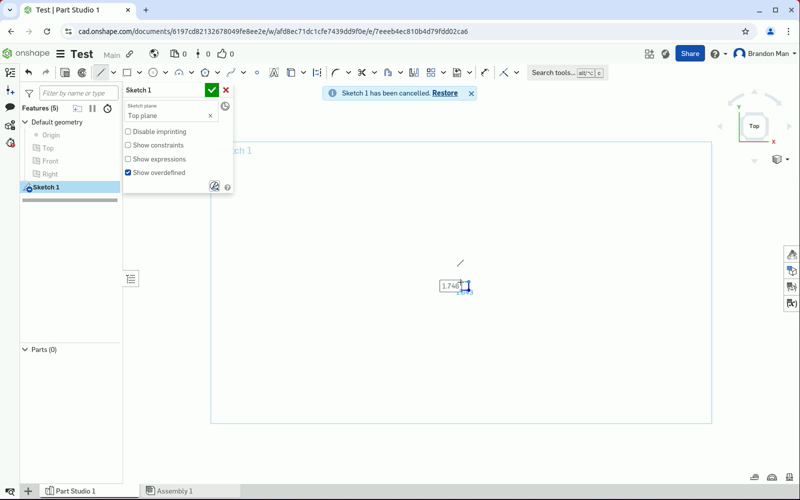
click(460, 281)
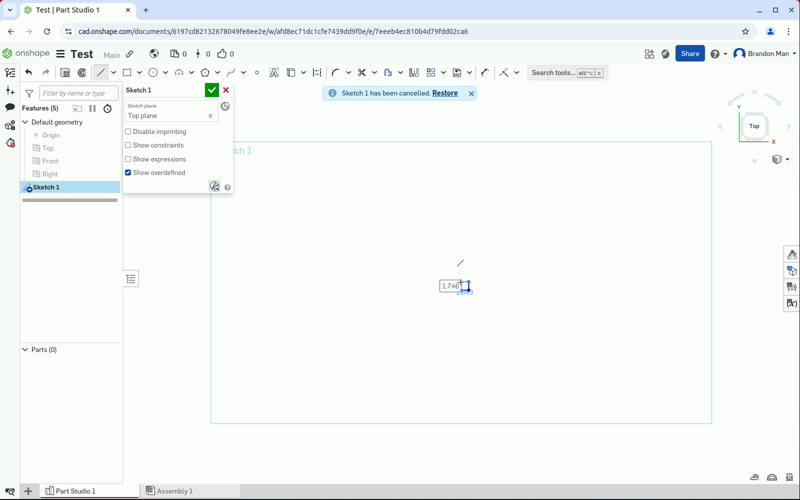
key_up(shift)
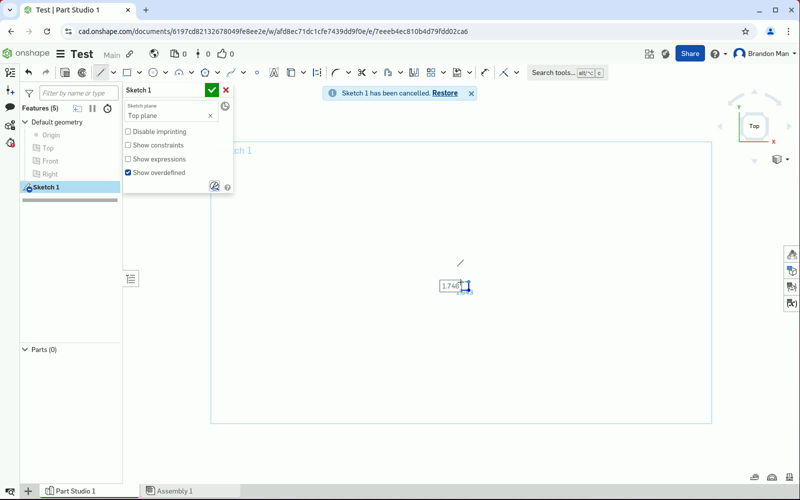
mouse_move(490, 281)
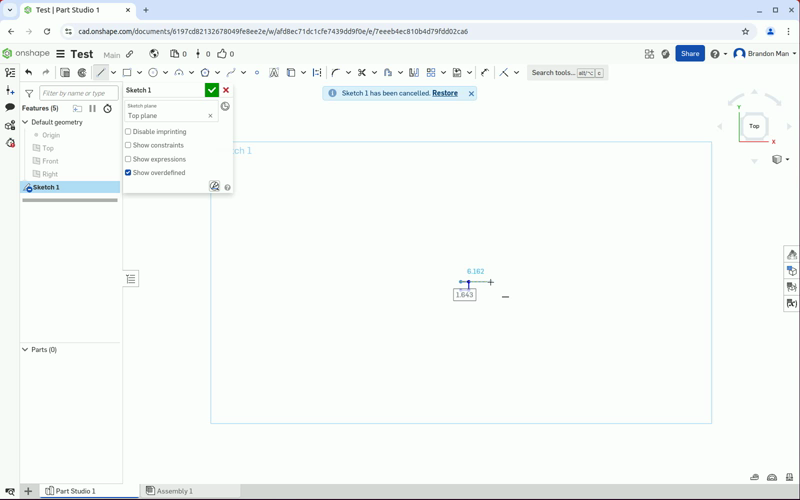
key_down(shift)
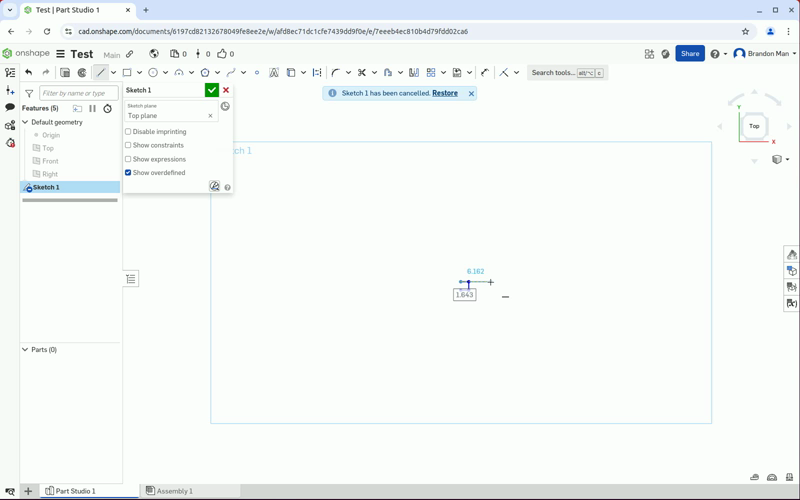
mouse_move(460, 290)
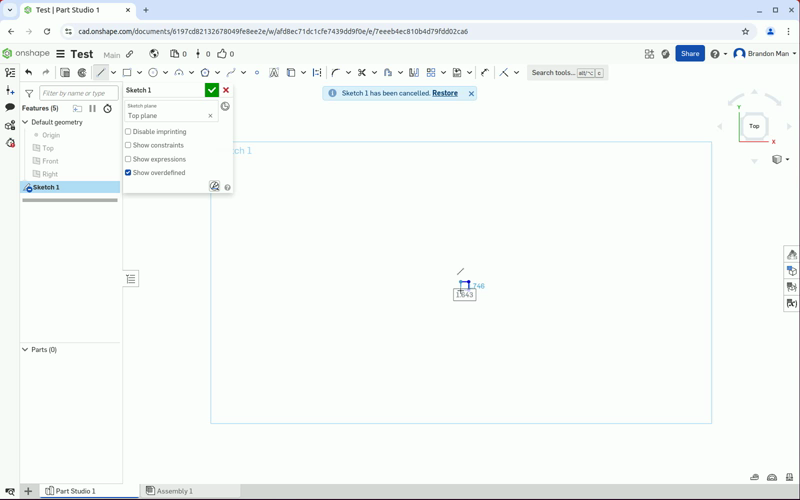
key_up(shift)
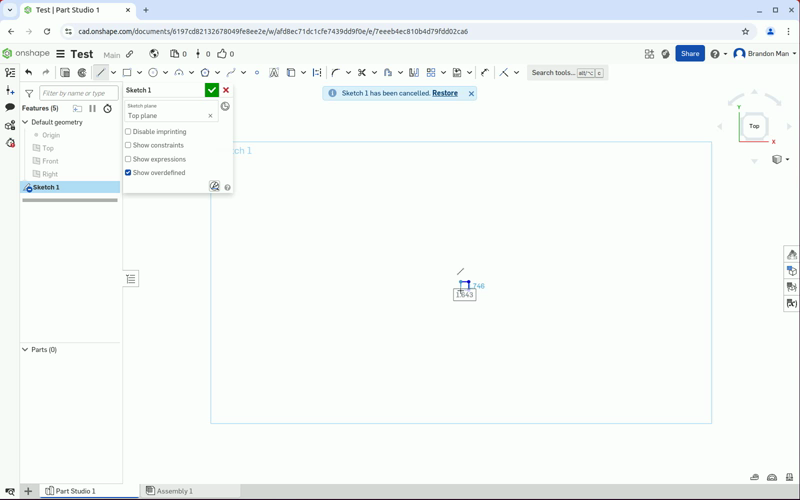
click(460, 290)
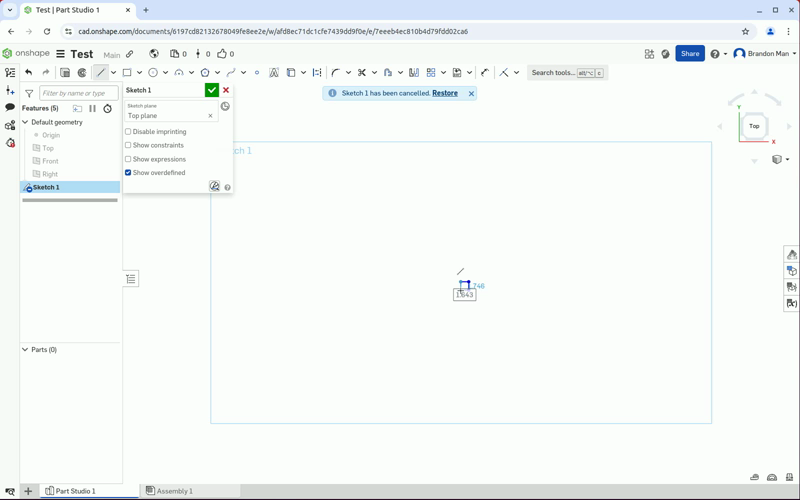
key(esc)
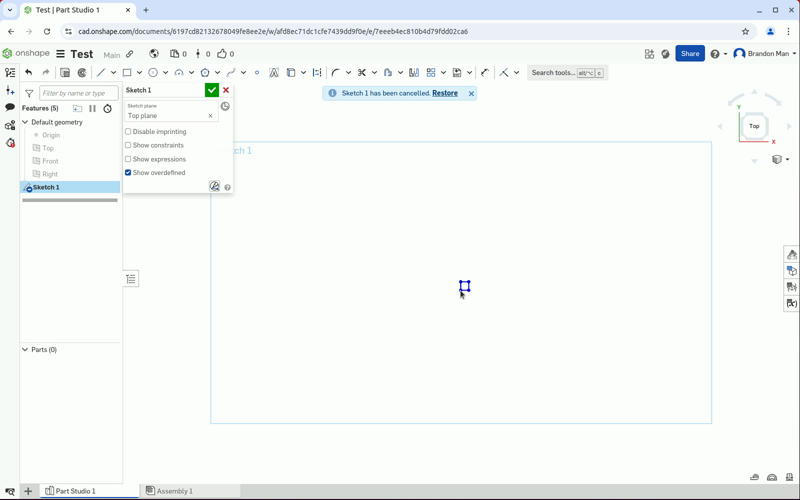
mouse_move(460, 289)
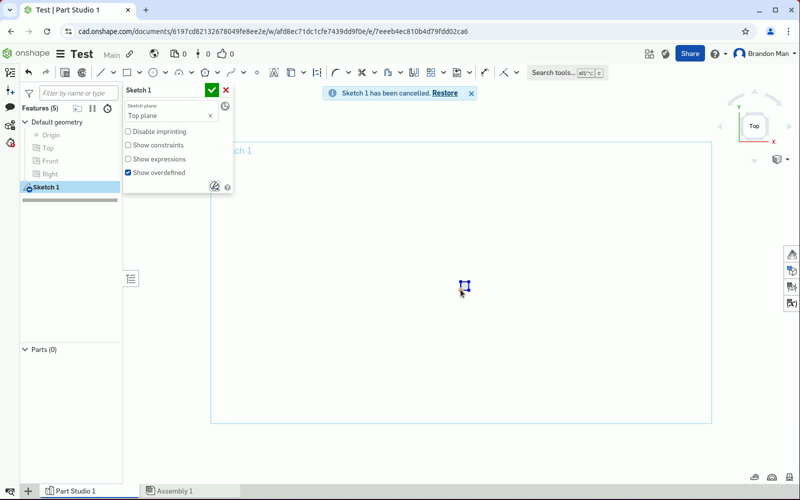
scroll(6)
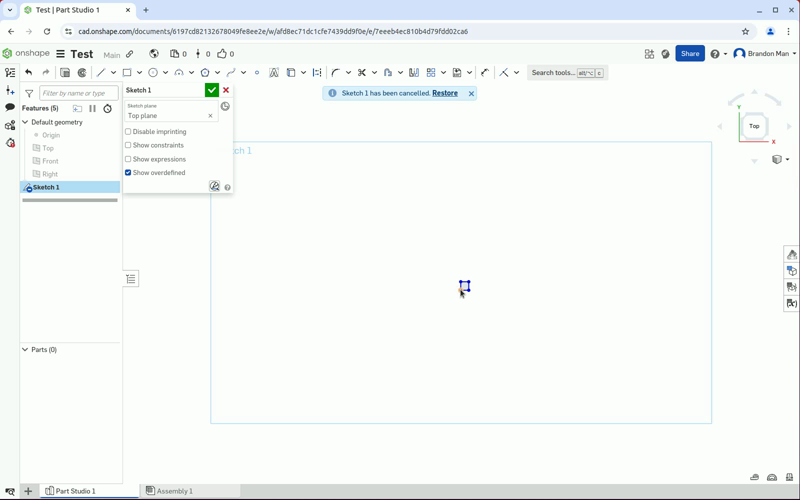
scroll(6)
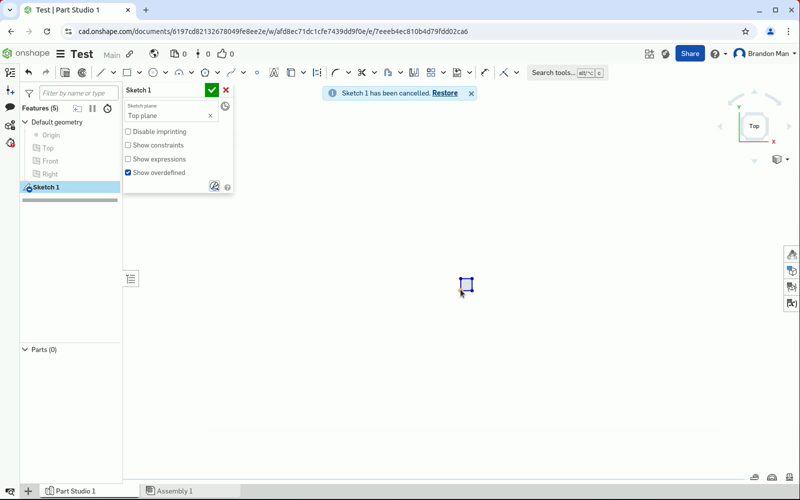
scroll(6)
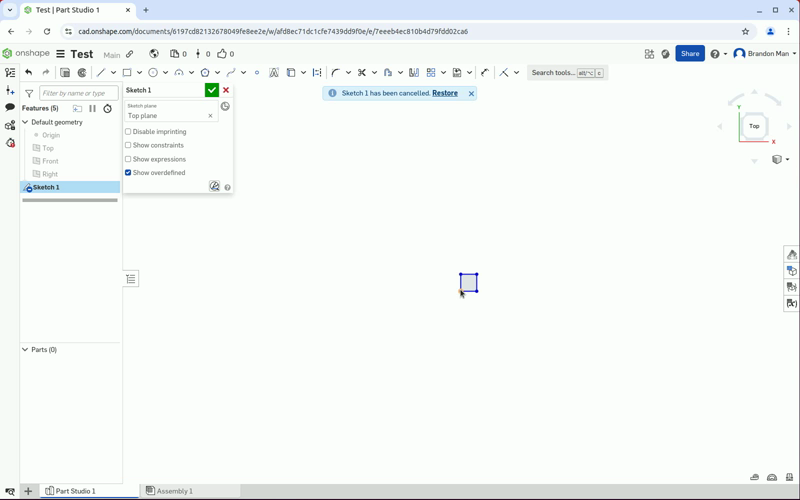
scroll(6)
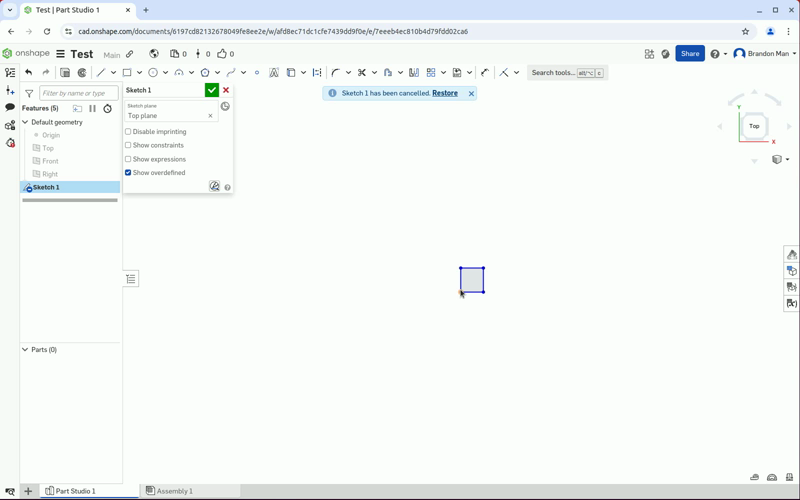
scroll(6)
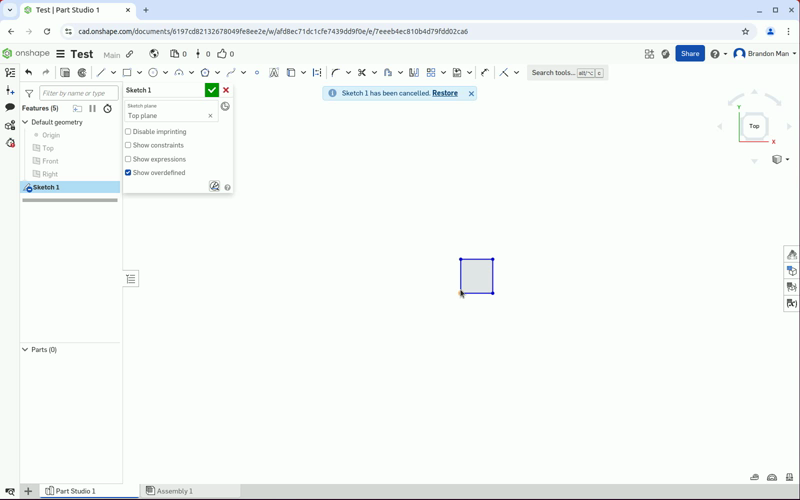
scroll(6)
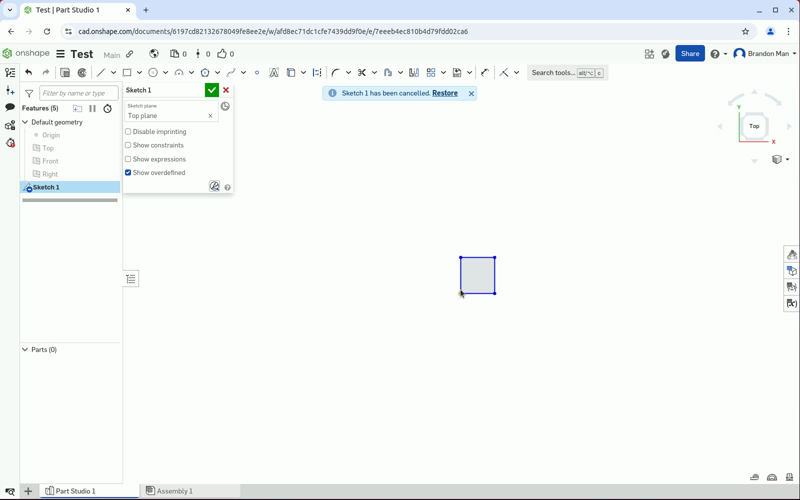
scroll(6)
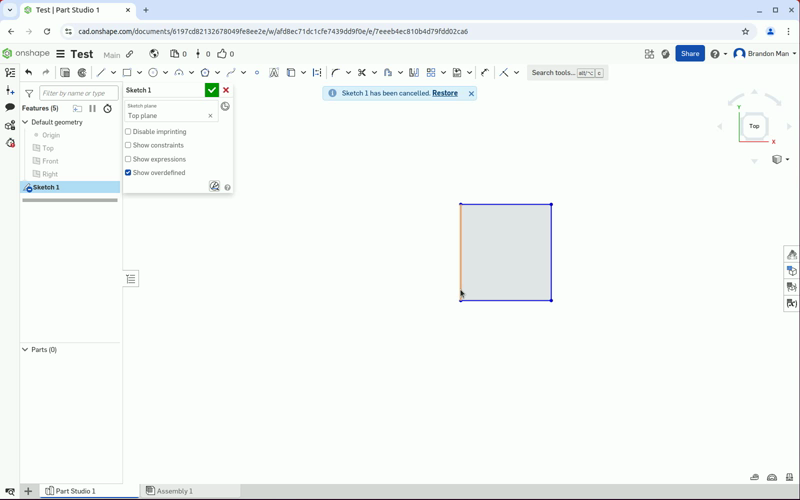
click(460, 289)
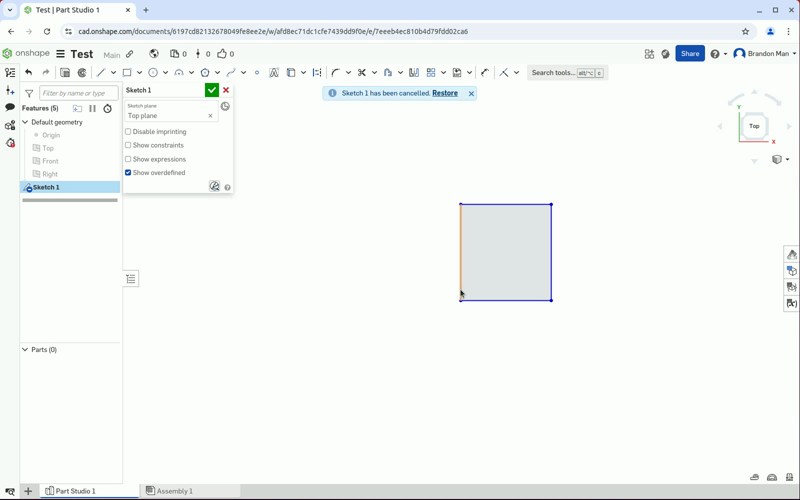
scroll(-6)
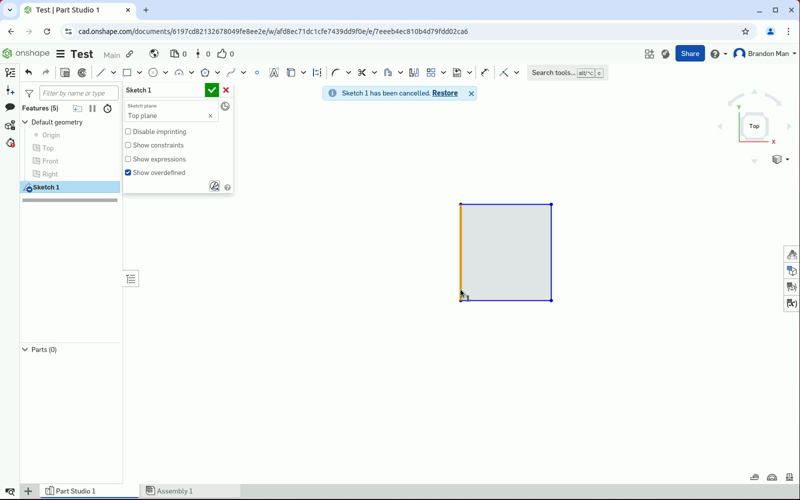
scroll(-6)
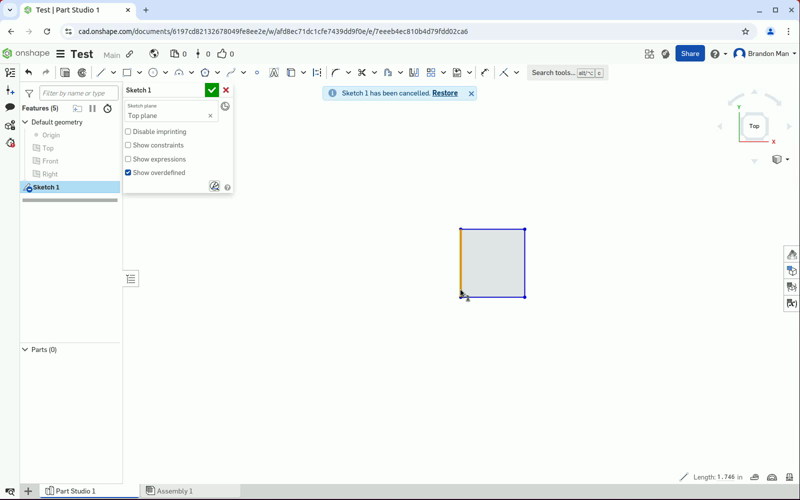
scroll(-6)
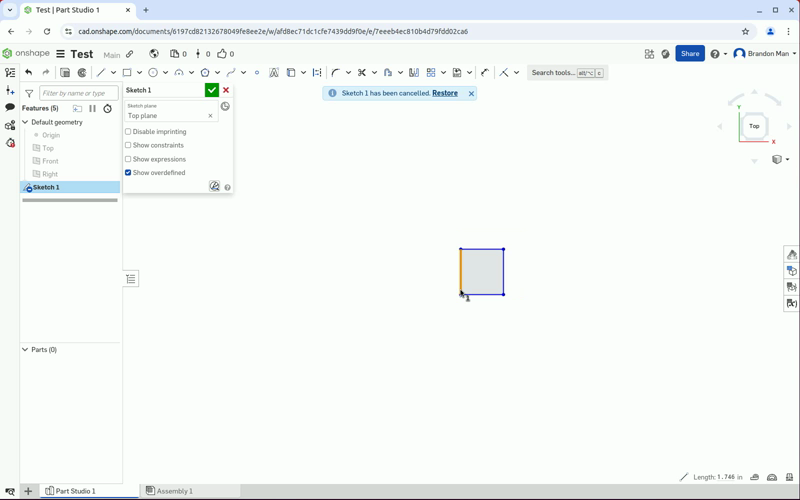
scroll(-6)
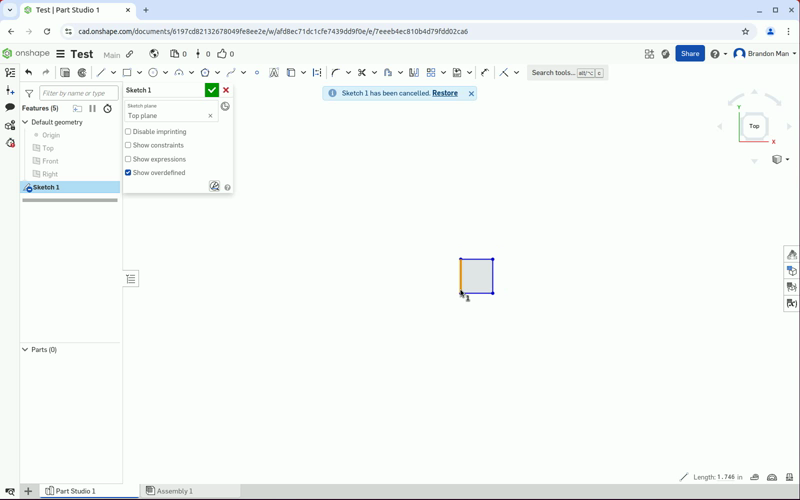
scroll(-6)
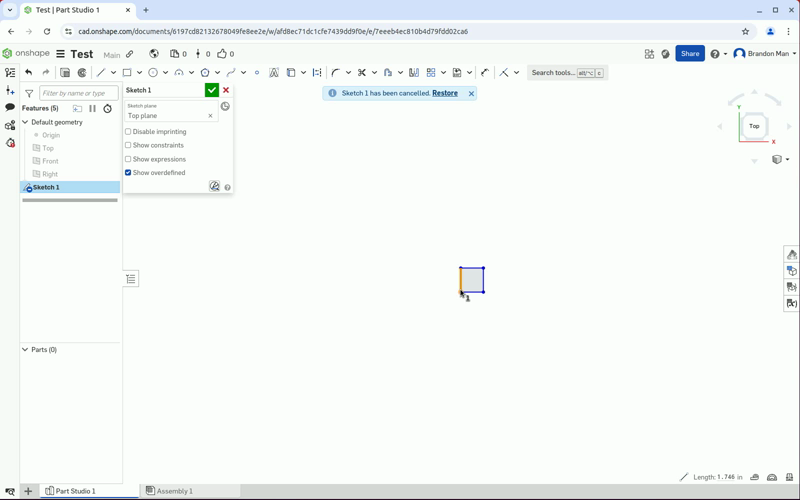
scroll(-6)
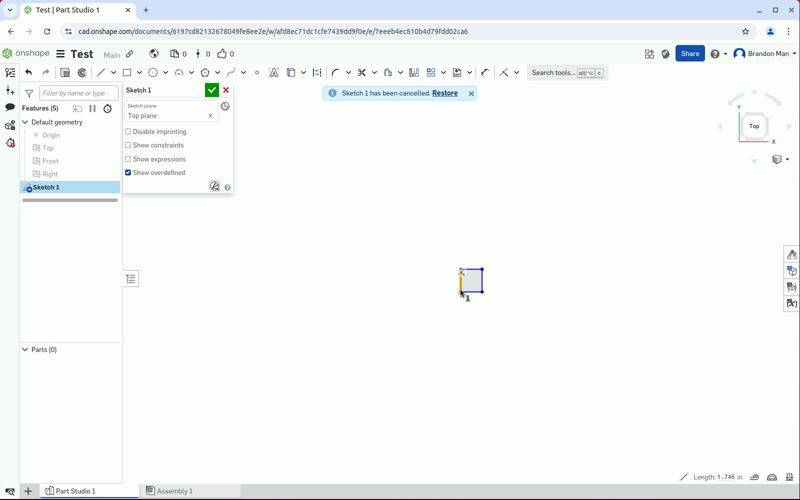
scroll(-6)
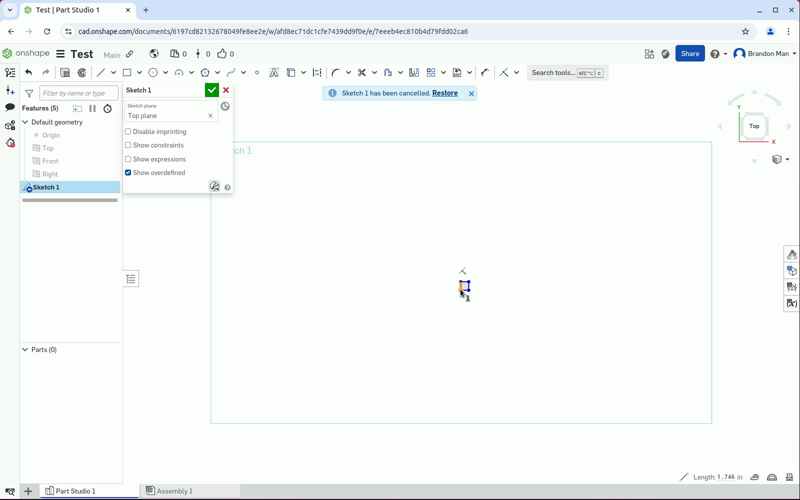
mouse_move(73, 352)
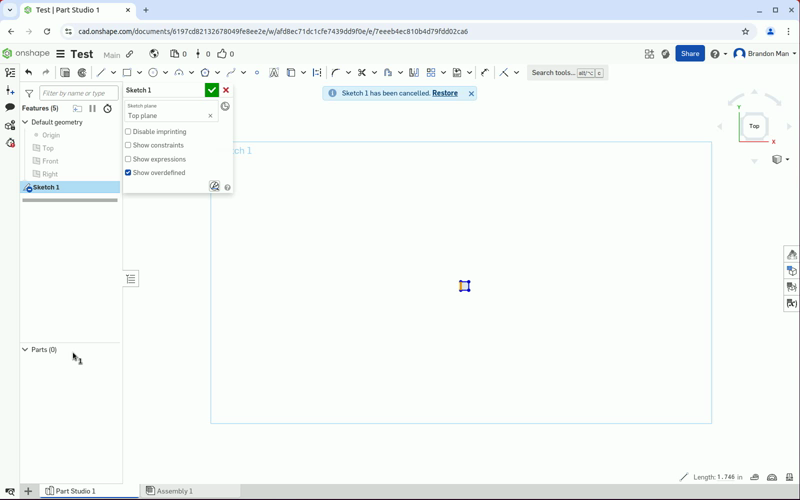
key(shift+y)
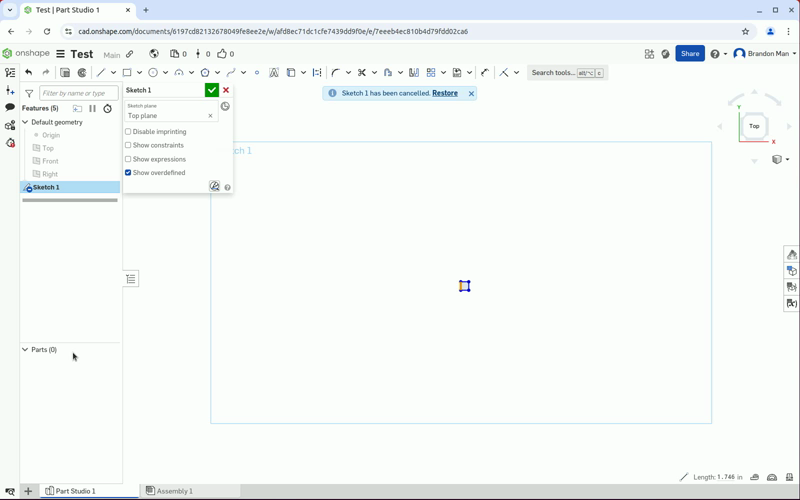
key(shift+e)
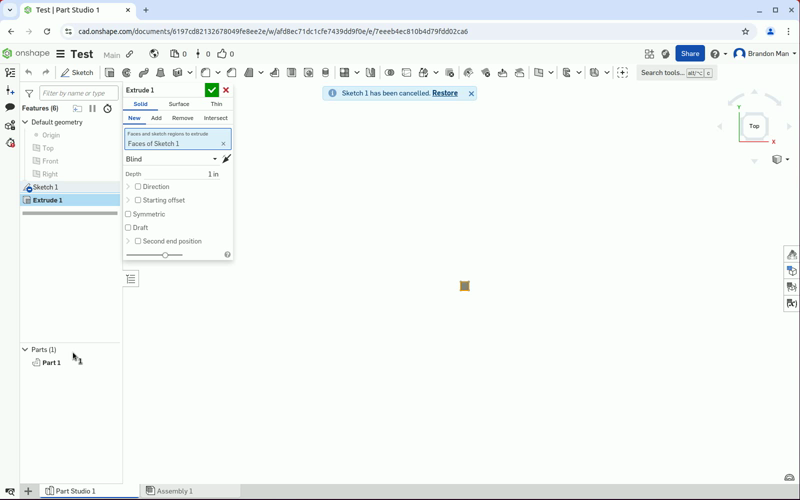
mouse_move(143, 106)
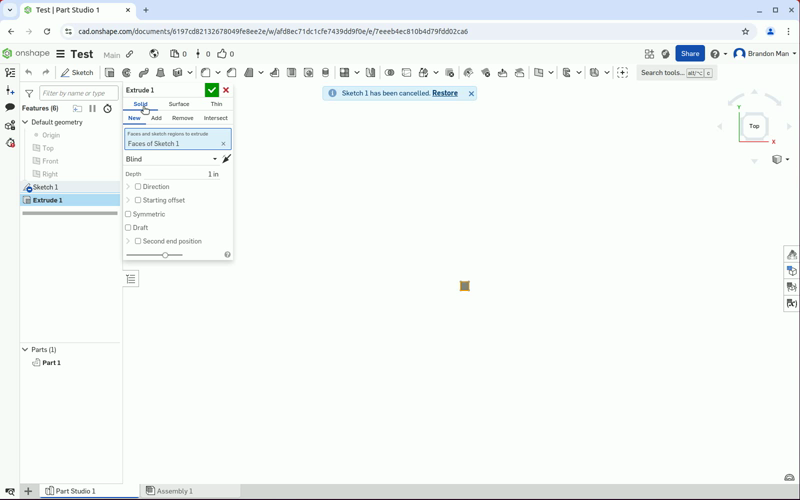
click(143, 106)
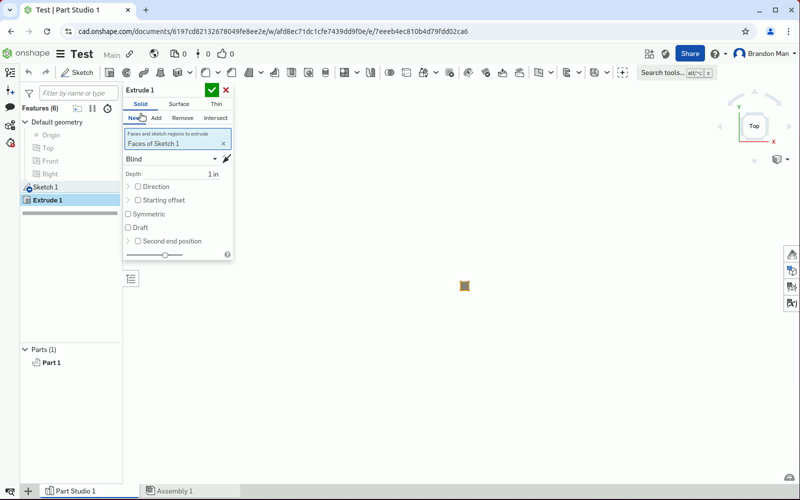
mouse_move(137, 120)
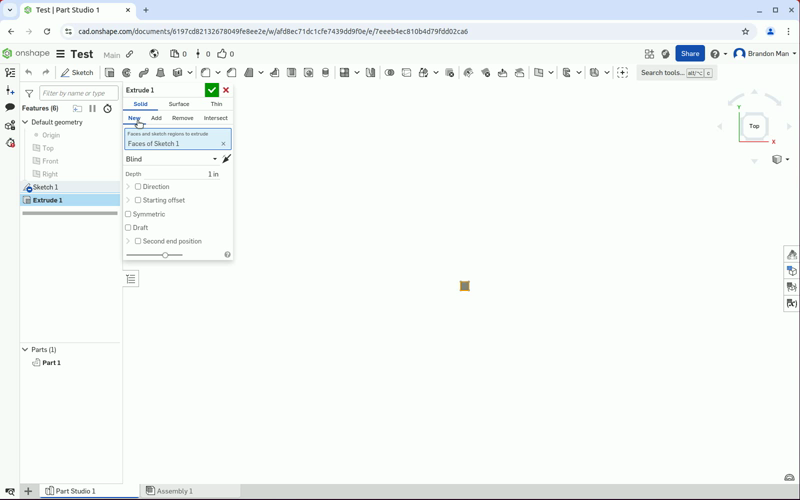
click(137, 120)
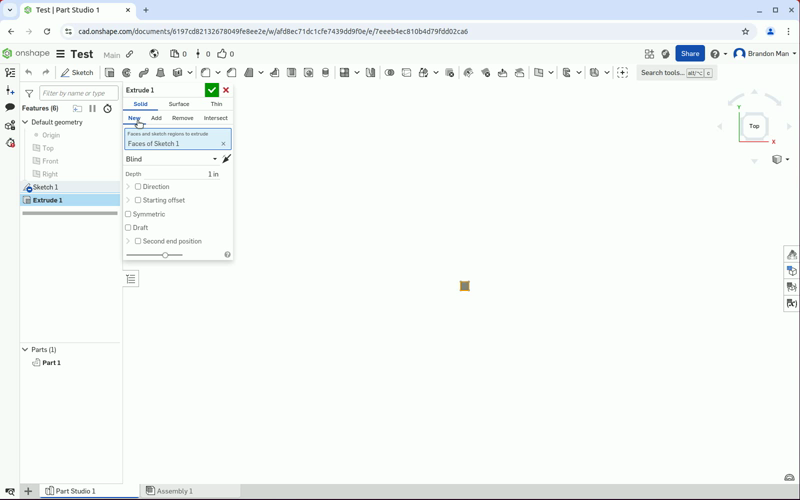
key(tab, 4)
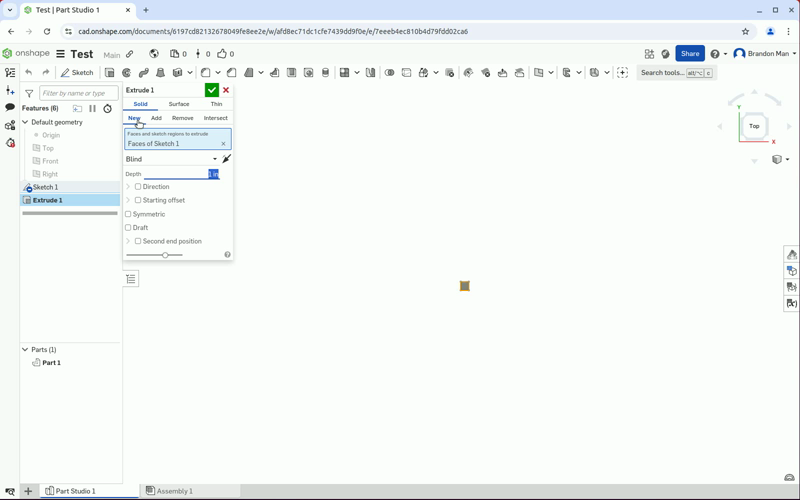
text(23.108)
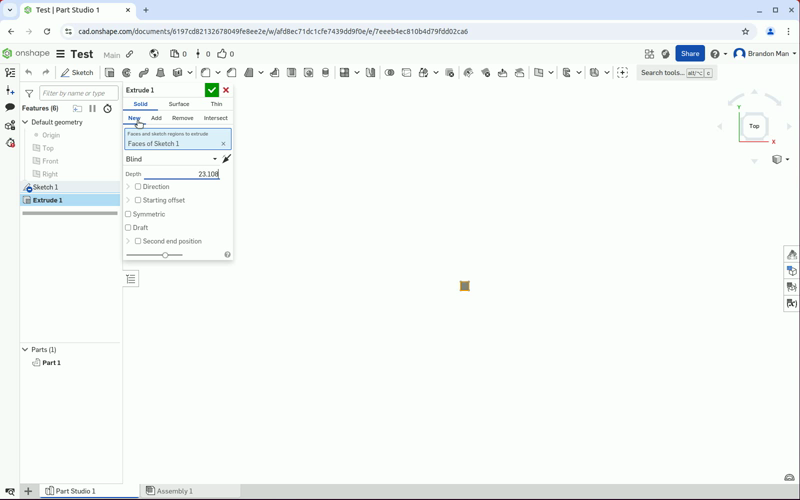
key(enter)
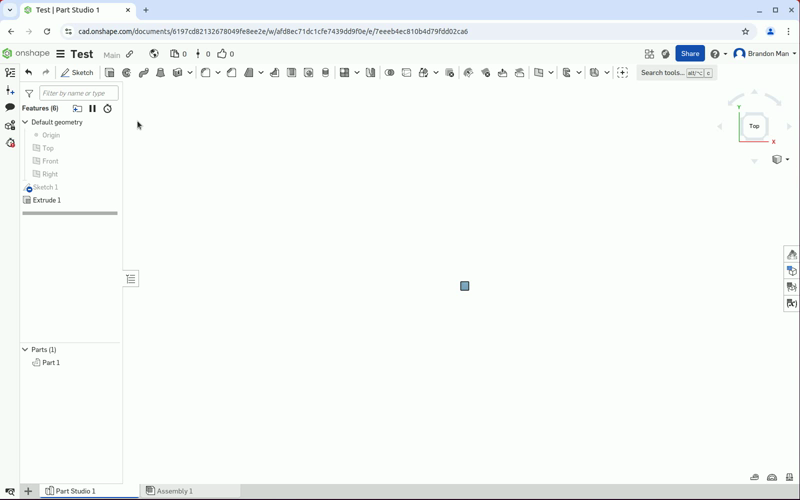
key(shift+h)
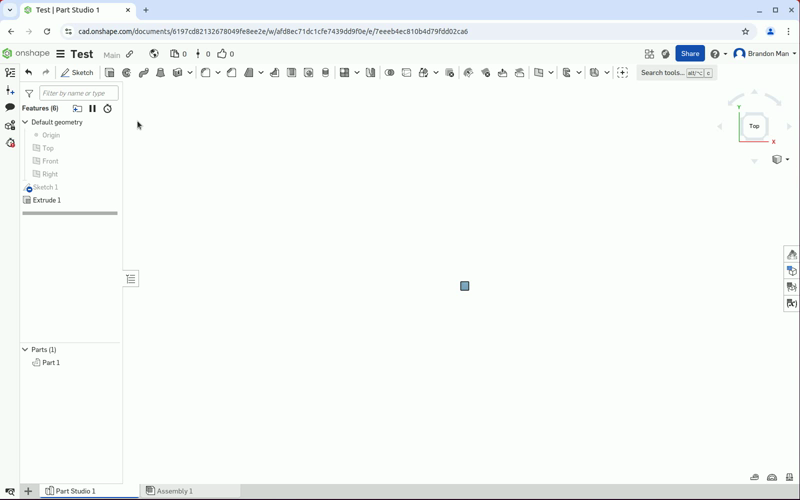
key(shift+h)
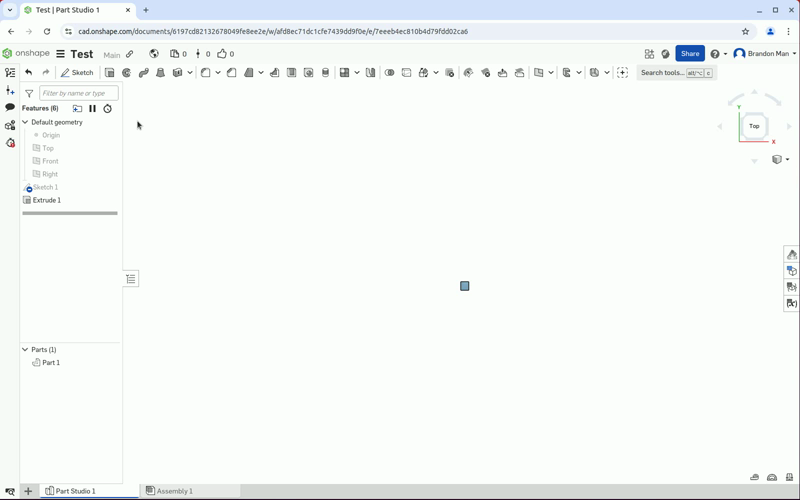
mouse_move(73, 189)
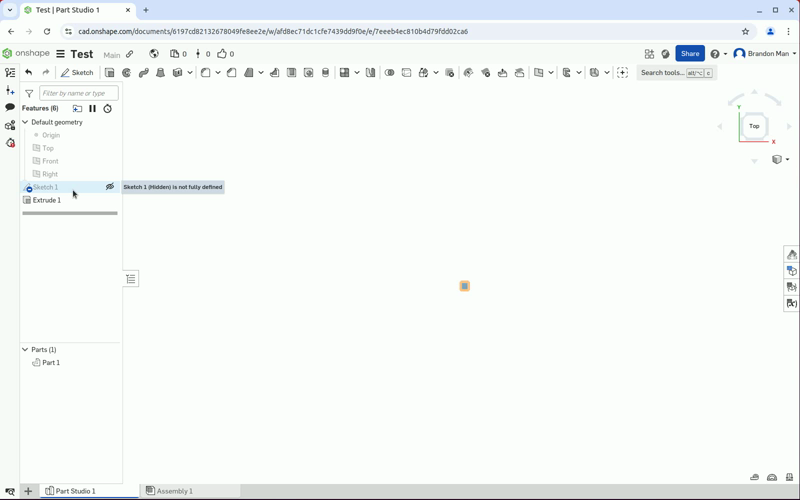
click(73, 189)
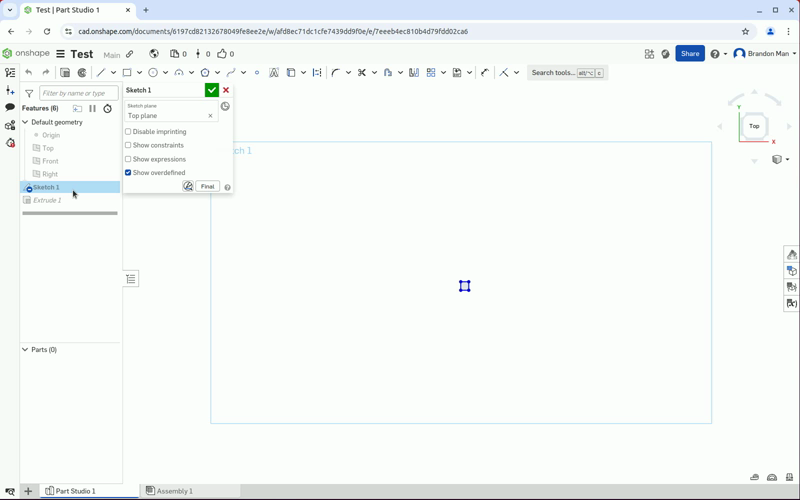
mouse_move(229, 92)
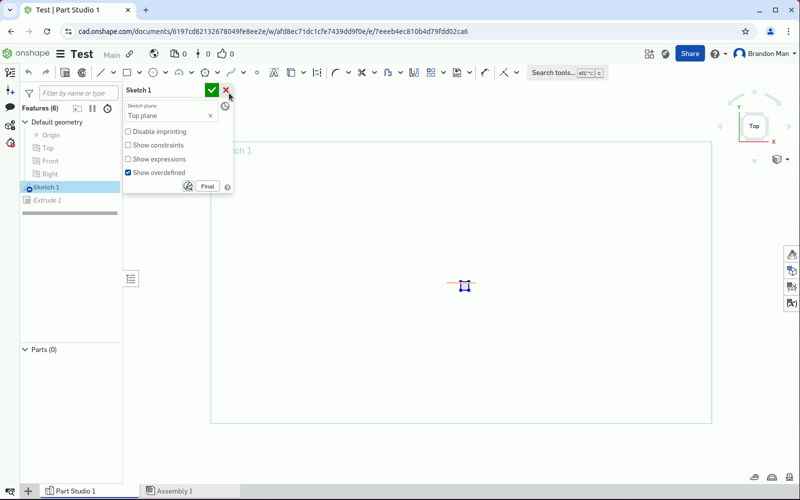
click(229, 92)
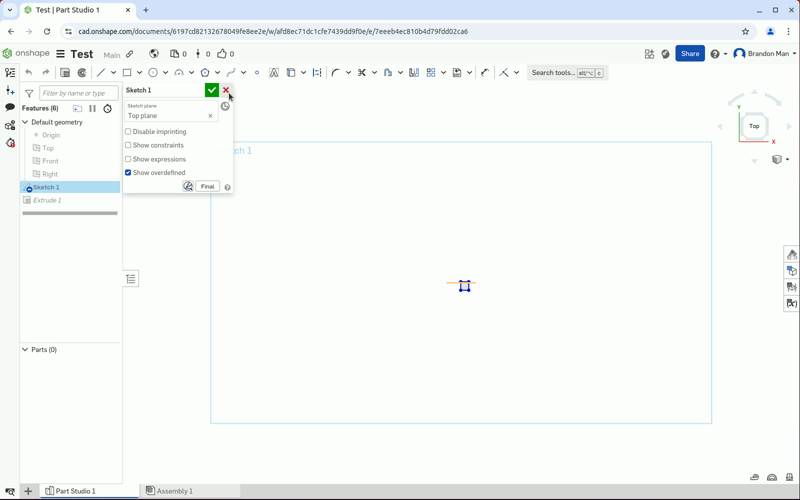
key(shift+s)
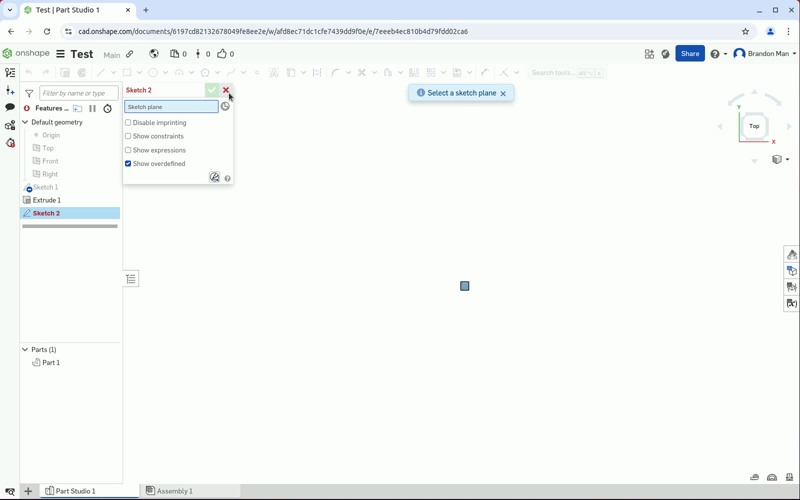
mouse_move(73, 150)
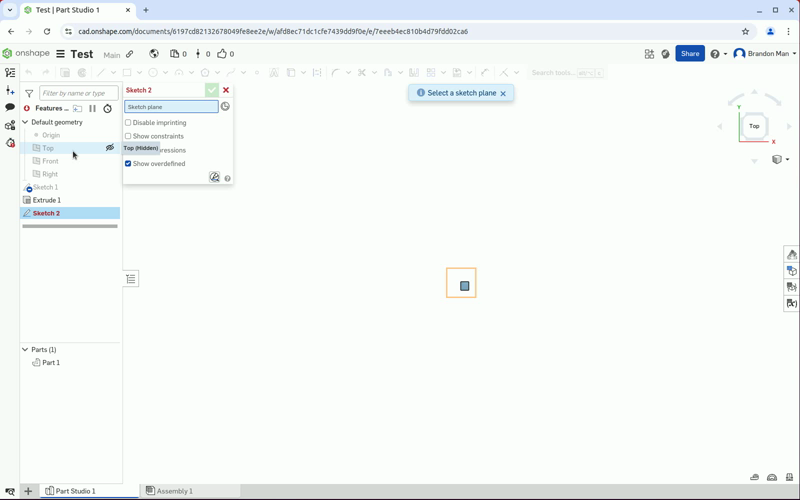
click(73, 150)
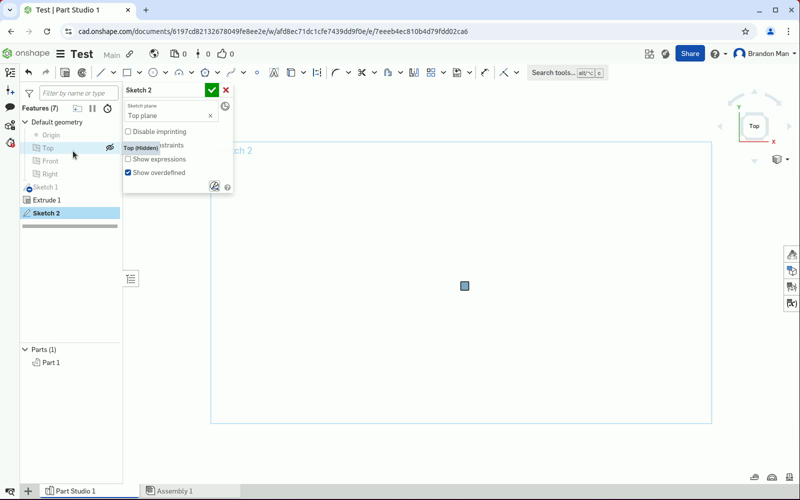
mouse_move(73, 352)
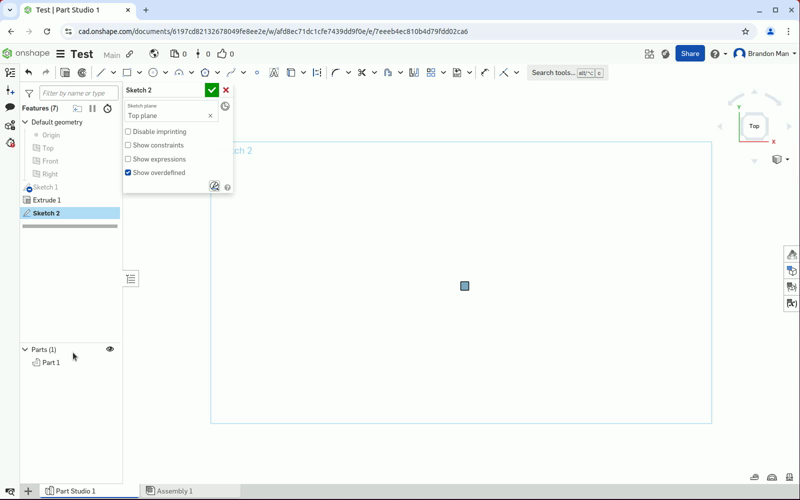
key(y)
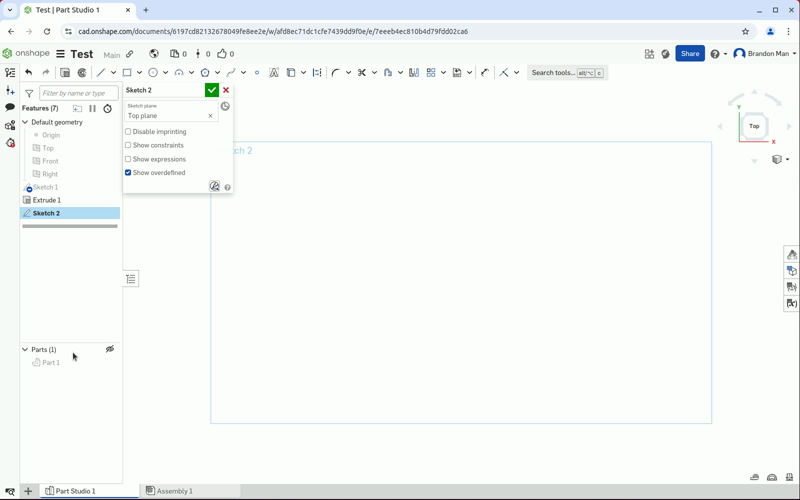
key(l)
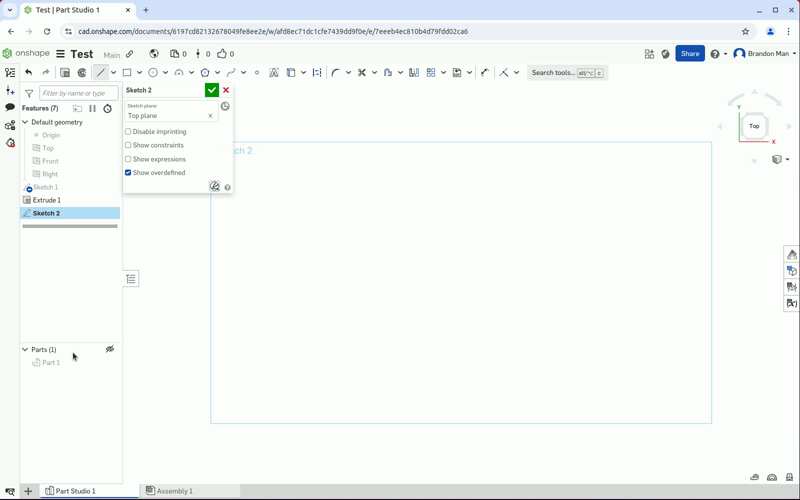
key_down(shift)
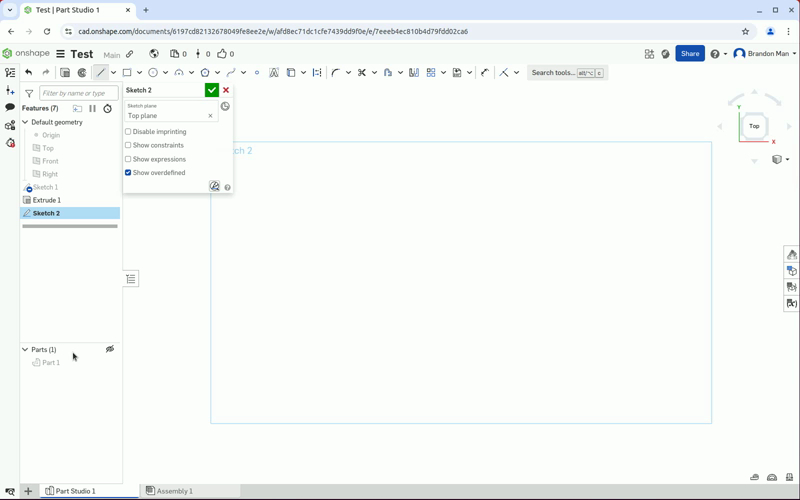
mouse_move(476, 290)
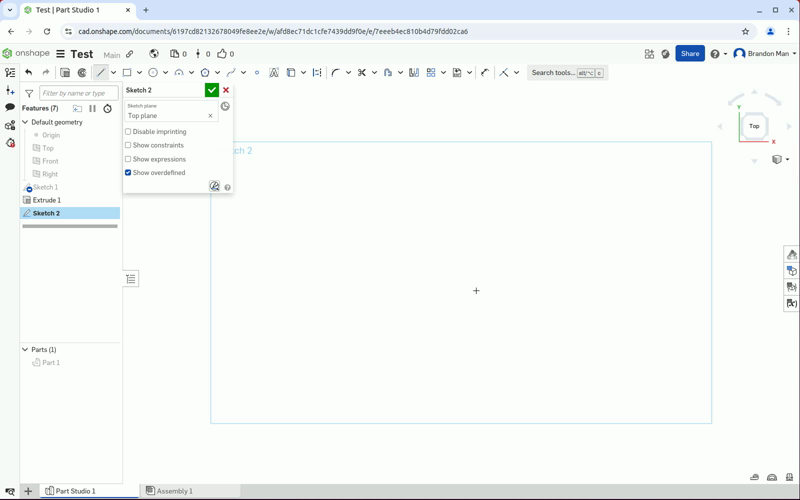
click(476, 290)
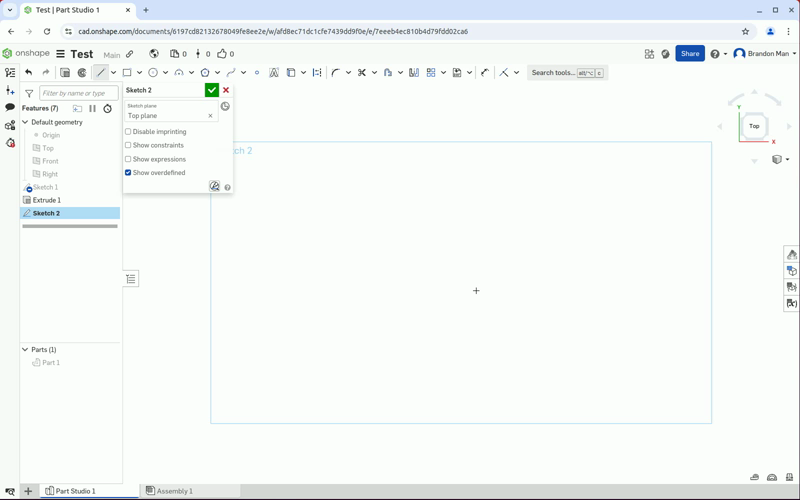
key_up(shift)
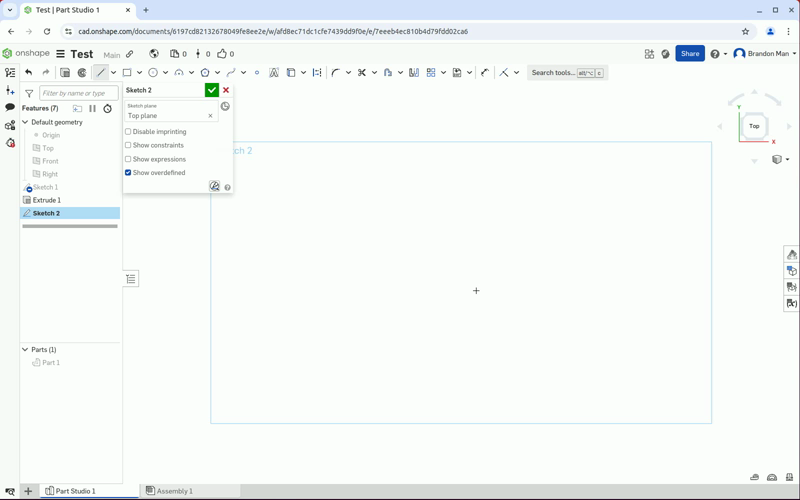
key_down(shift)
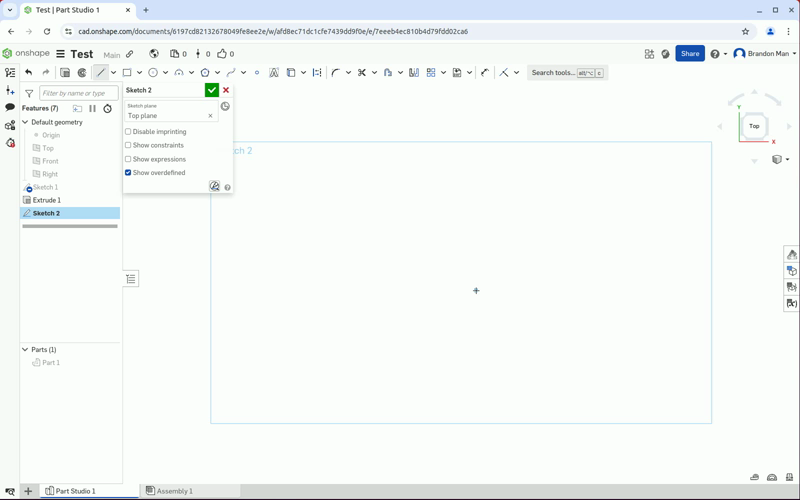
mouse_move(506, 290)
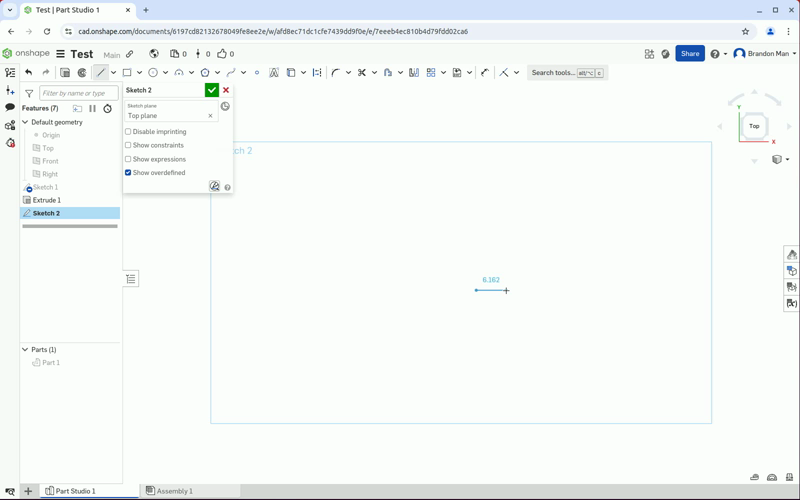
mouse_move(484, 290)
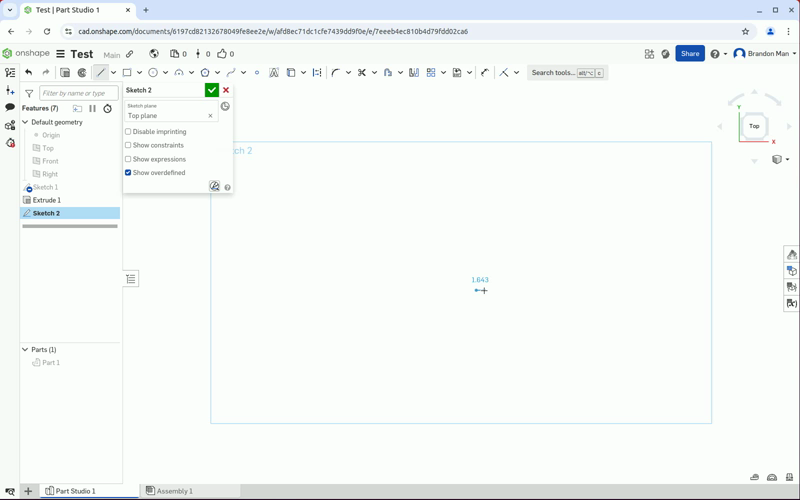
click(484, 290)
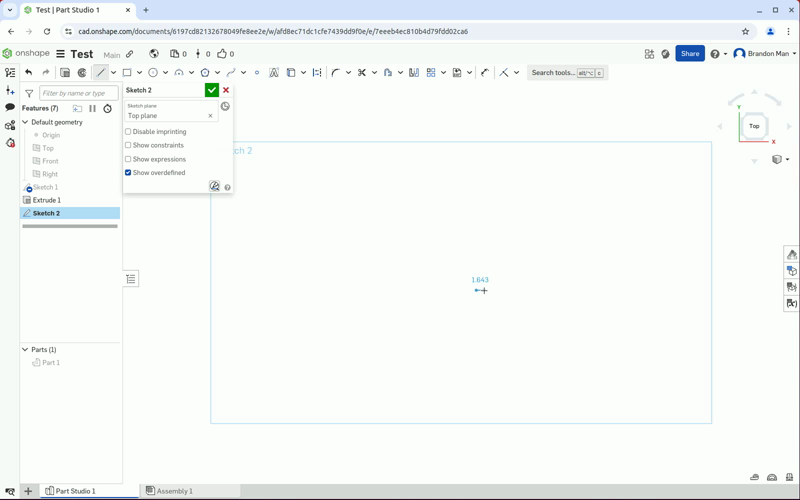
key_up(shift)
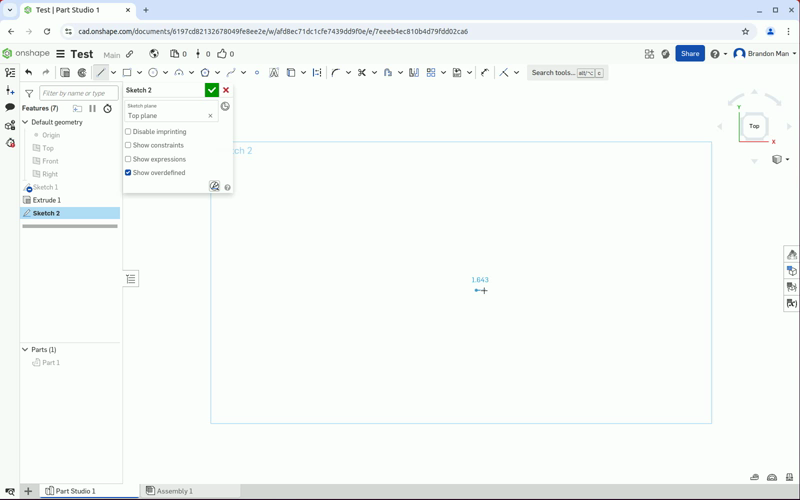
key_down(shift)
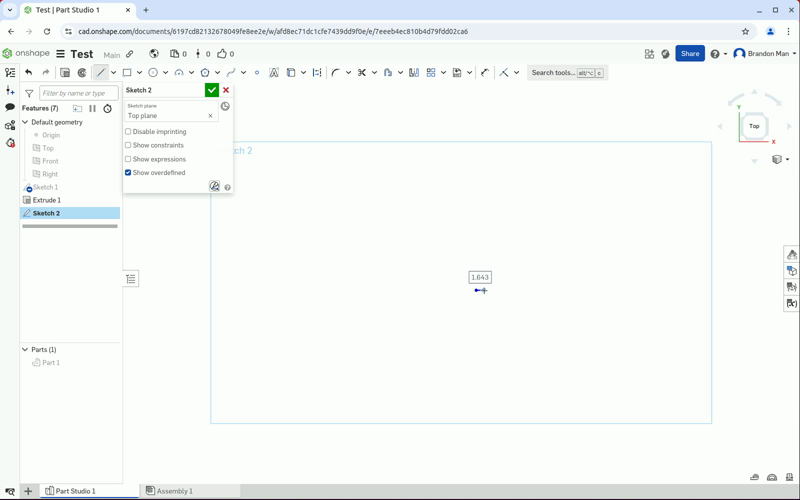
mouse_move(514, 290)
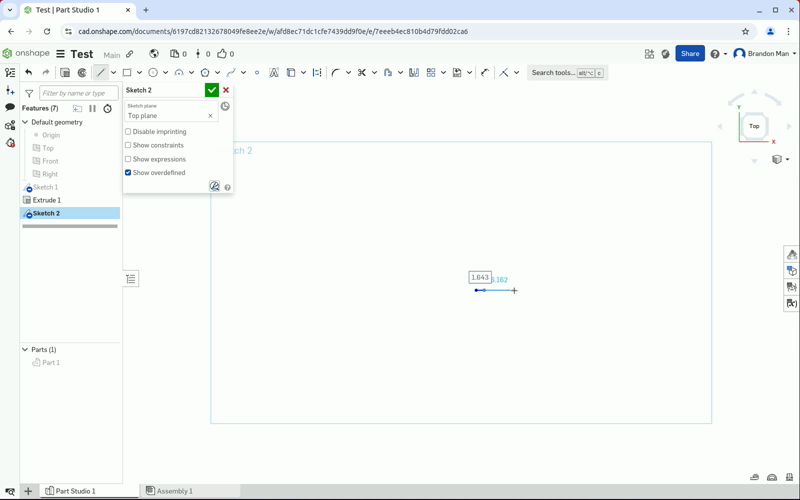
mouse_move(484, 281)
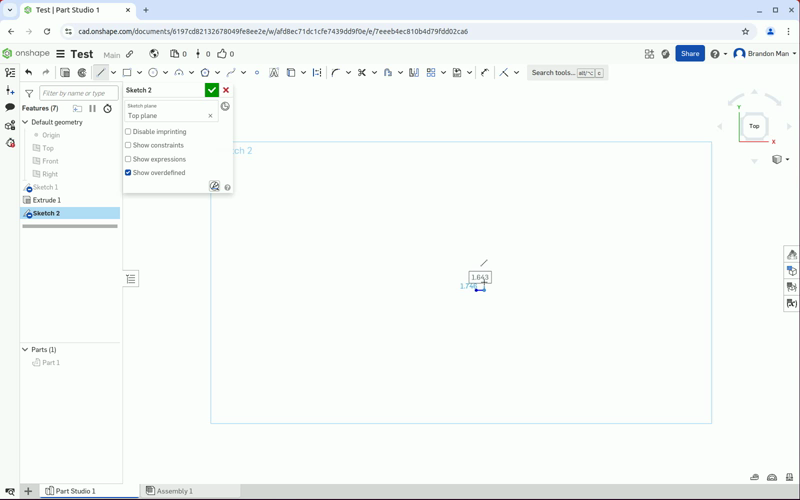
click(484, 281)
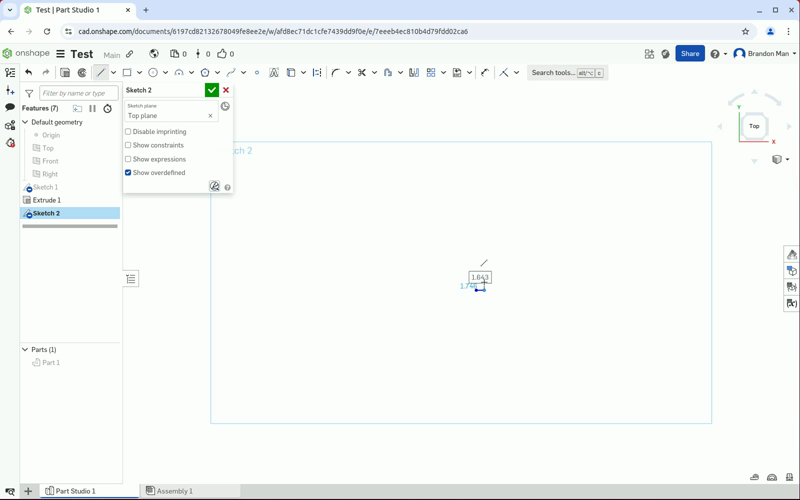
key_up(shift)
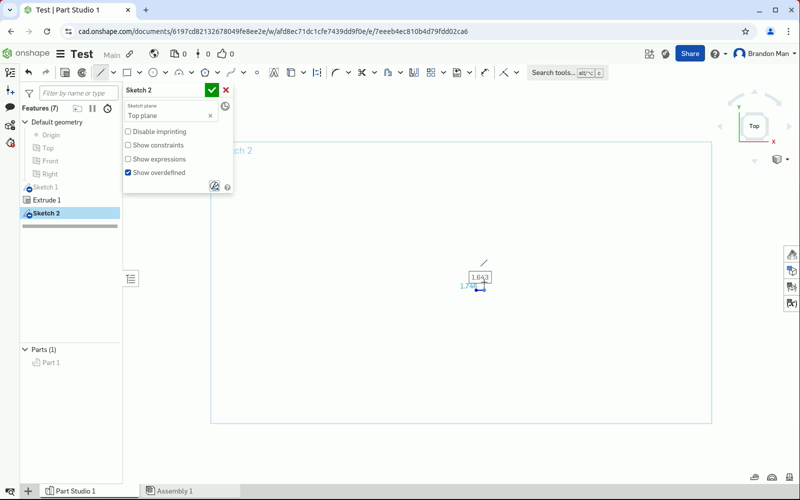
key_down(shift)
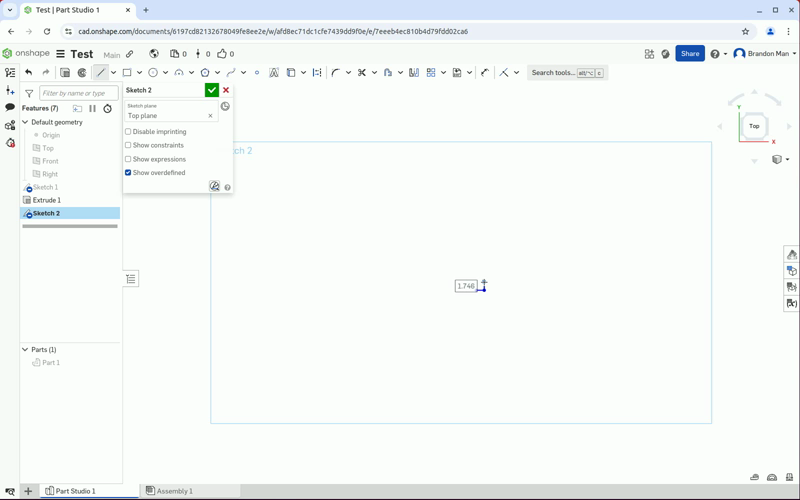
mouse_move(514, 281)
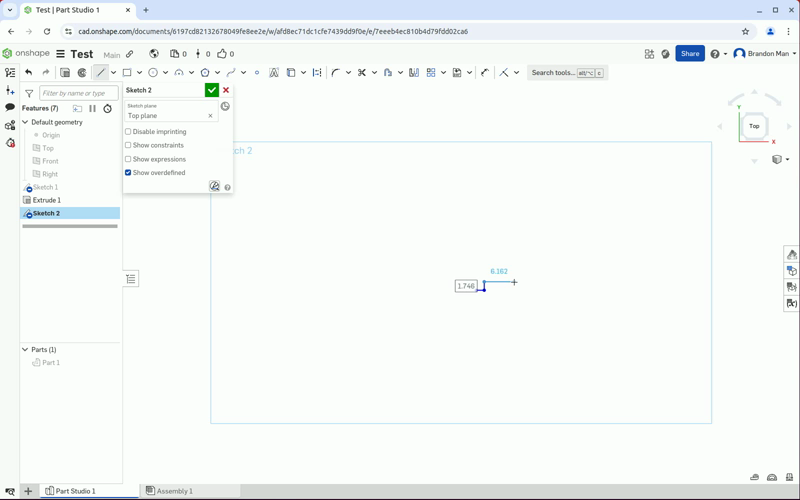
mouse_move(476, 281)
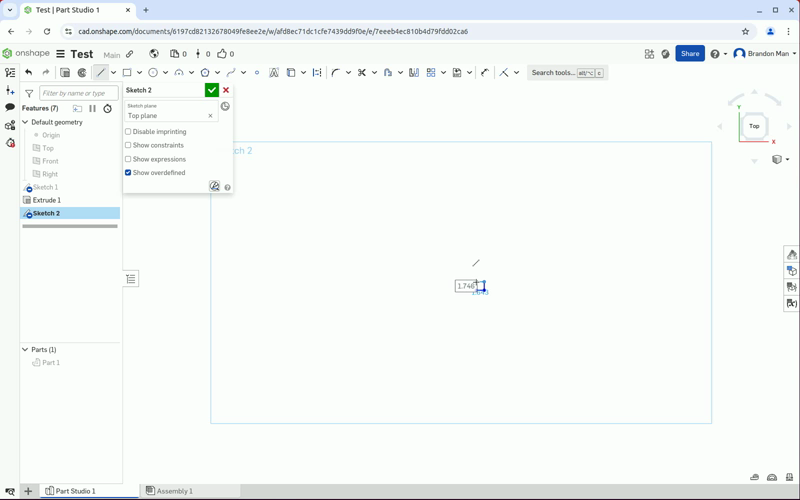
click(476, 281)
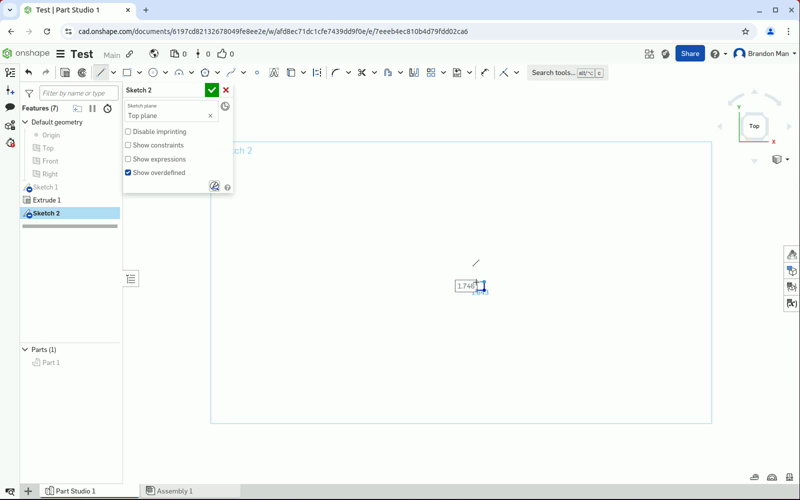
key_up(shift)
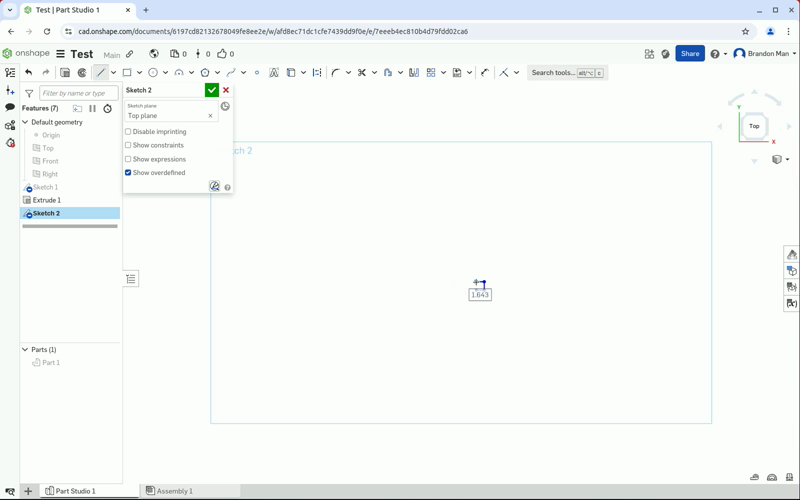
mouse_move(506, 281)
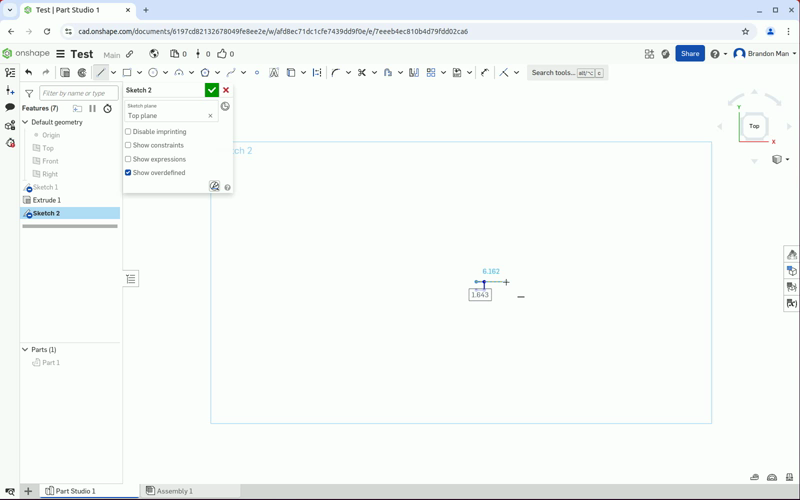
key_down(shift)
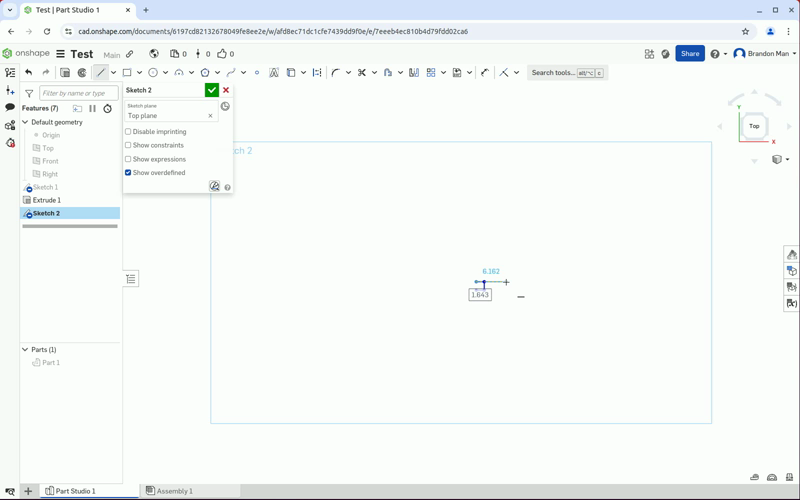
mouse_move(476, 290)
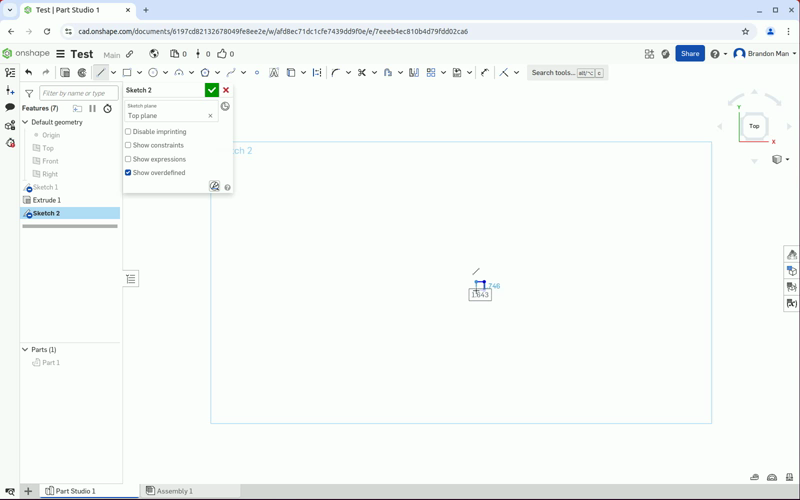
key_up(shift)
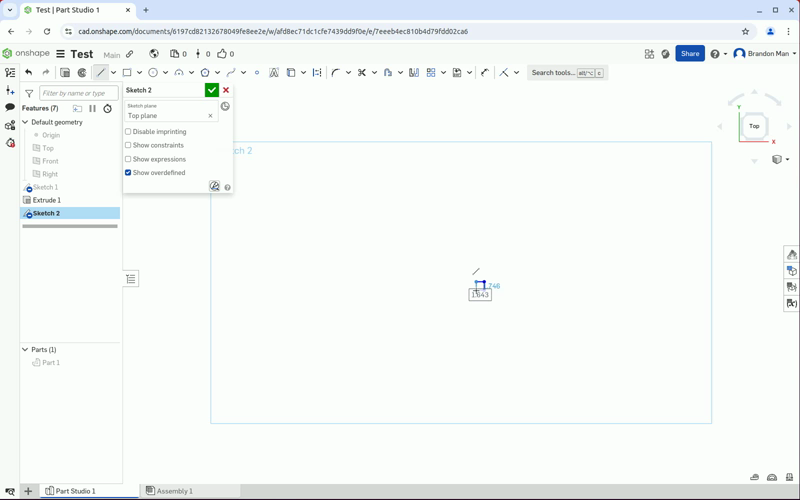
click(476, 290)
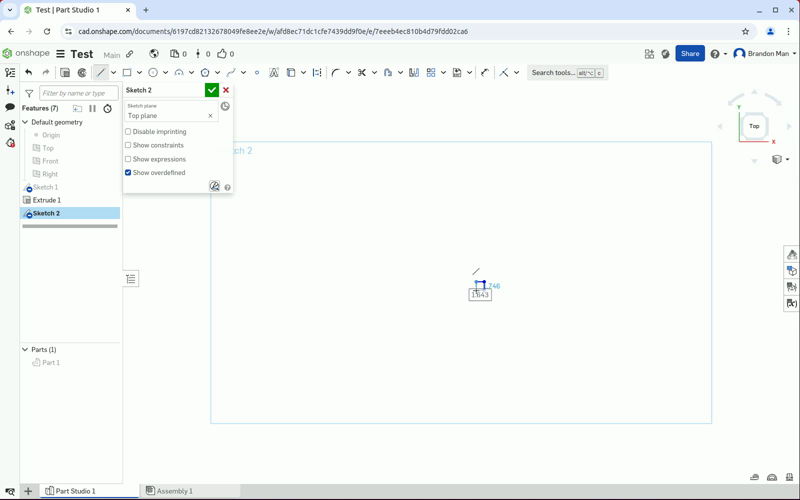
key(esc)
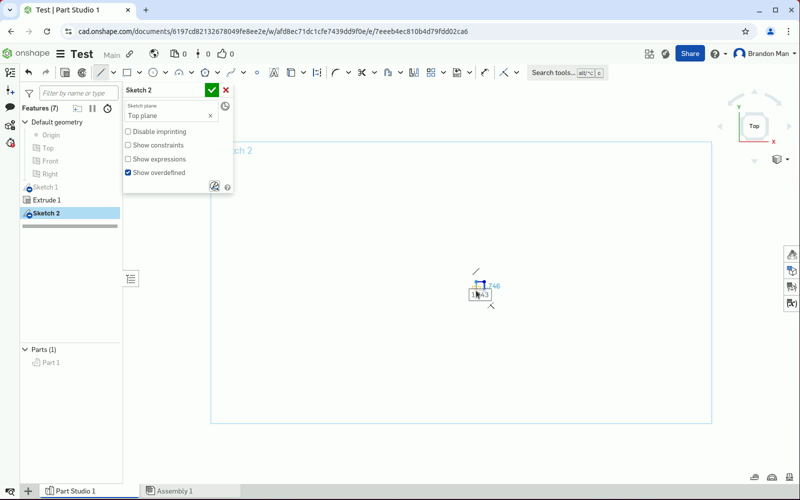
mouse_move(482, 283)
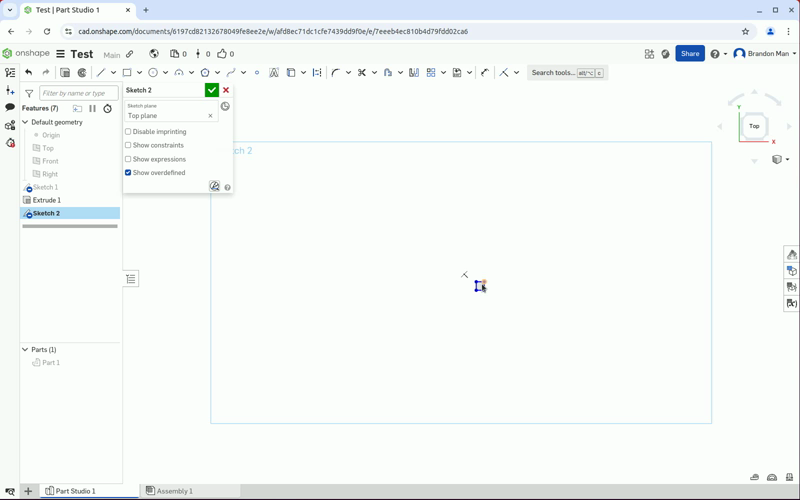
scroll(6)
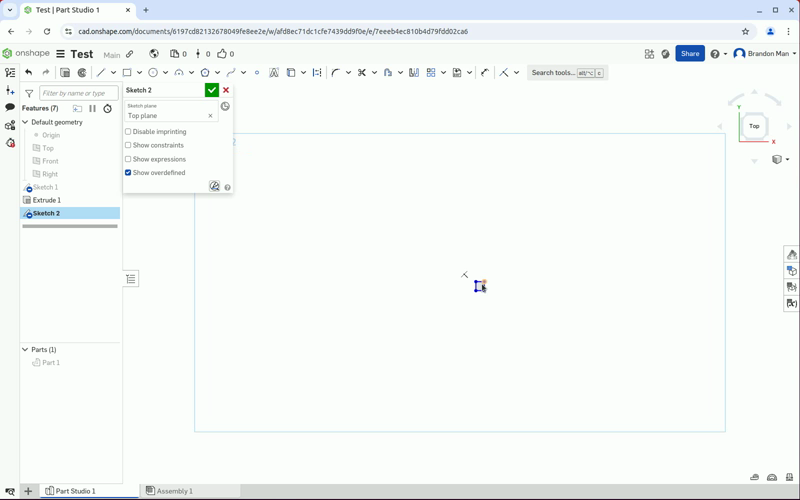
scroll(6)
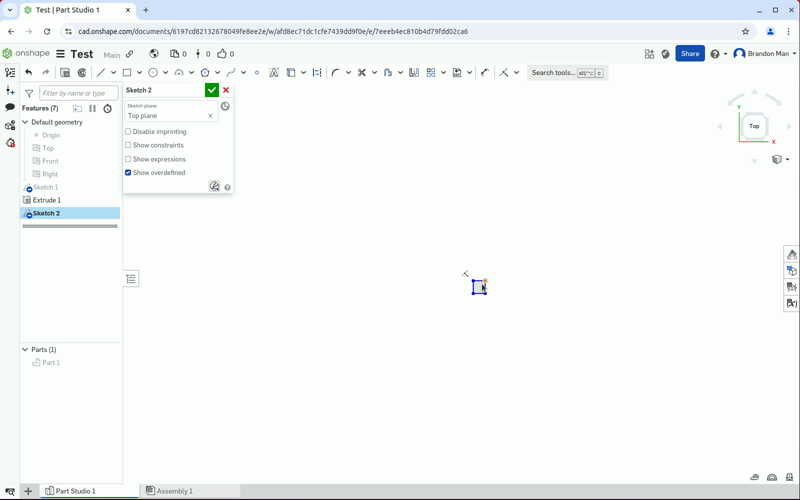
scroll(6)
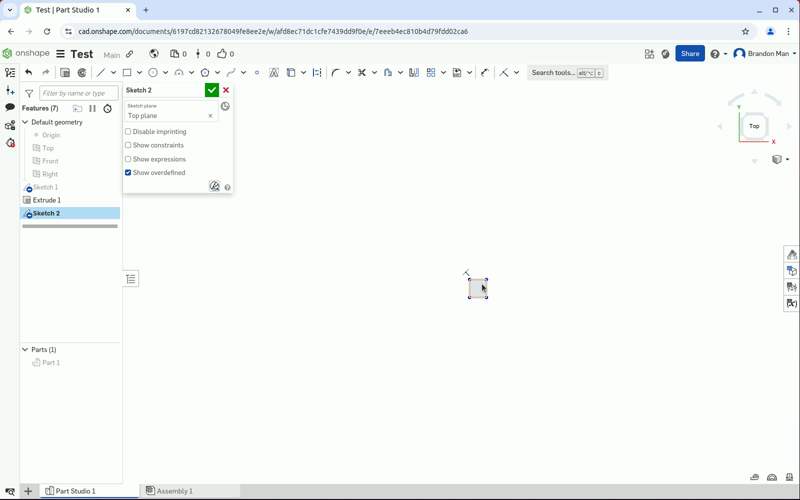
scroll(6)
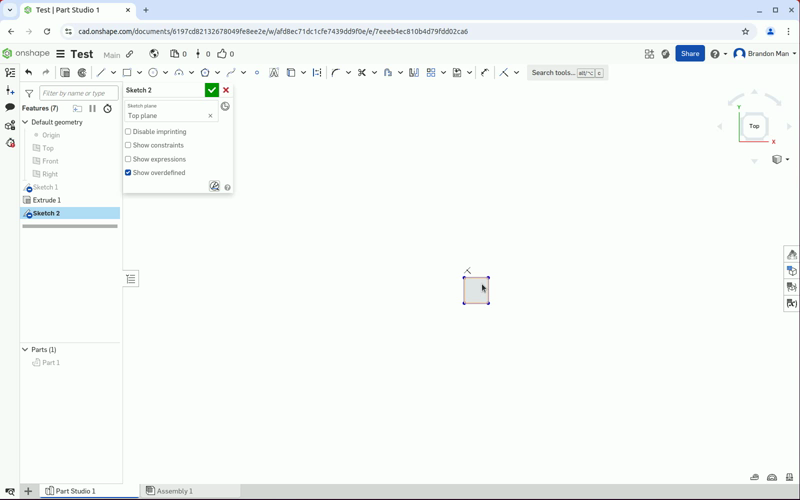
scroll(6)
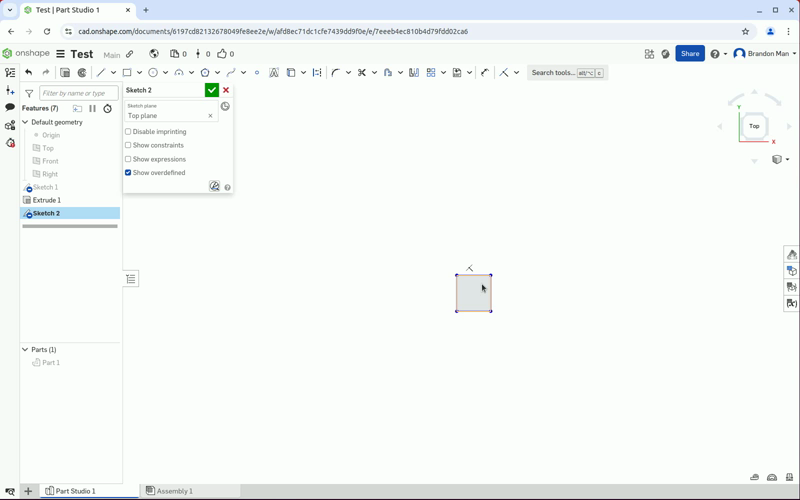
scroll(6)
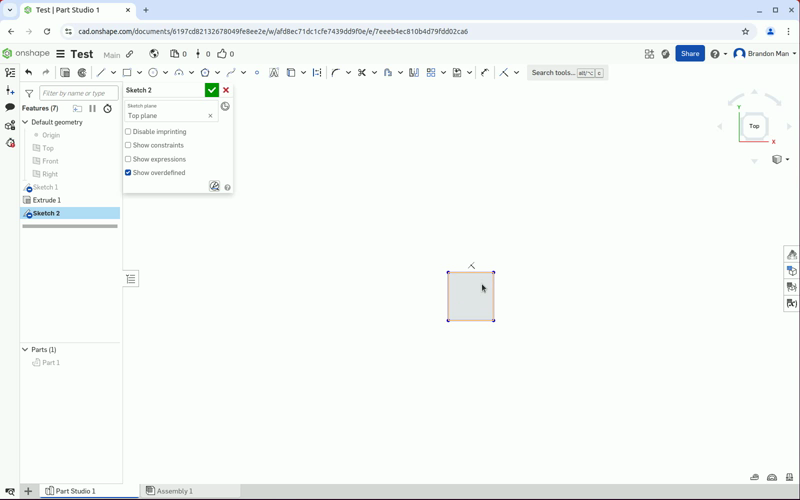
scroll(6)
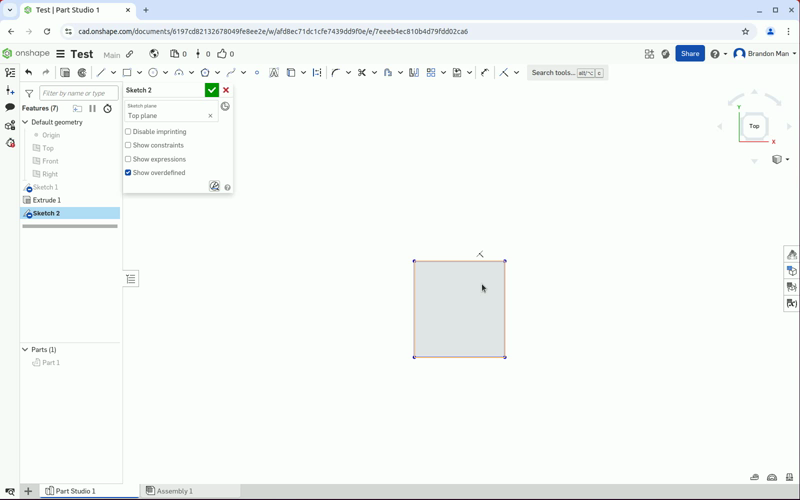
click(482, 283)
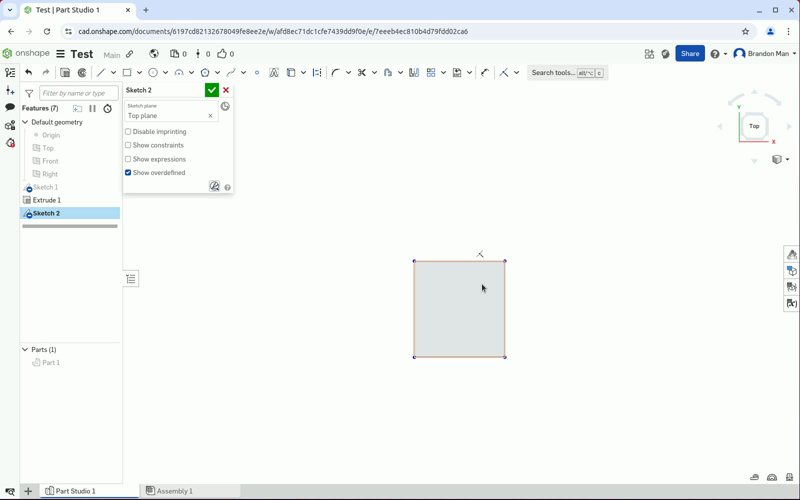
scroll(-6)
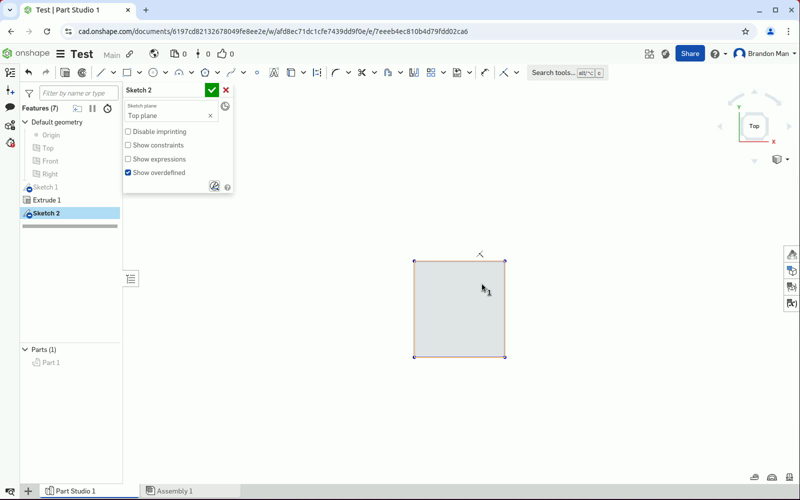
scroll(-6)
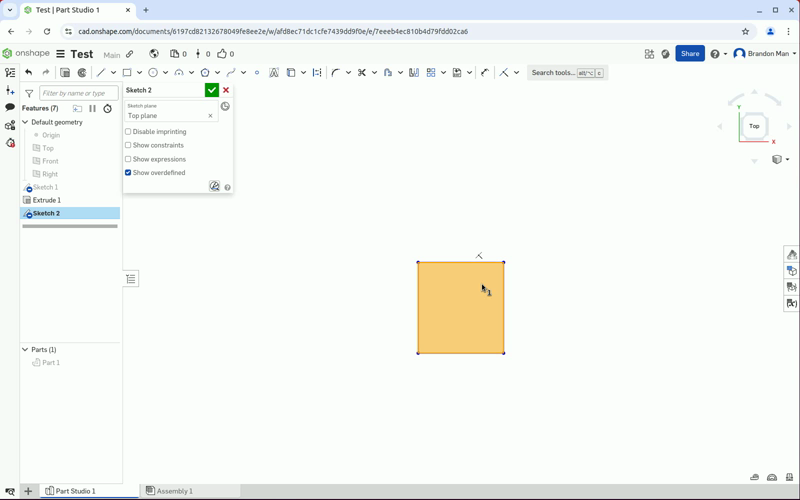
scroll(-6)
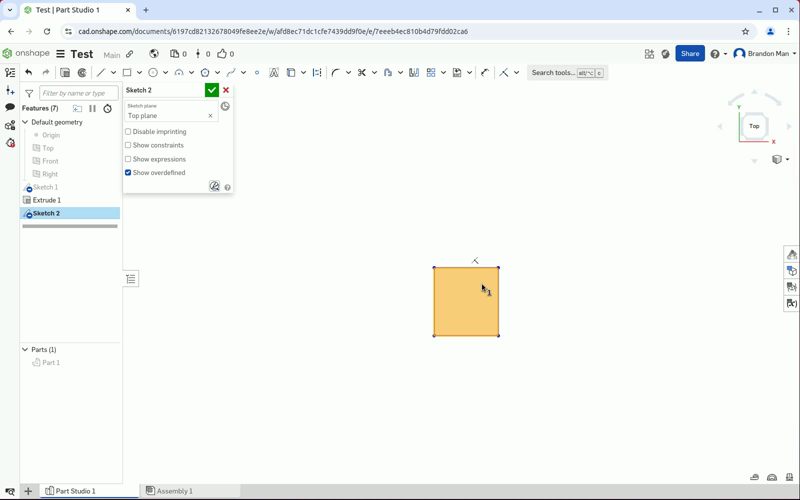
scroll(-6)
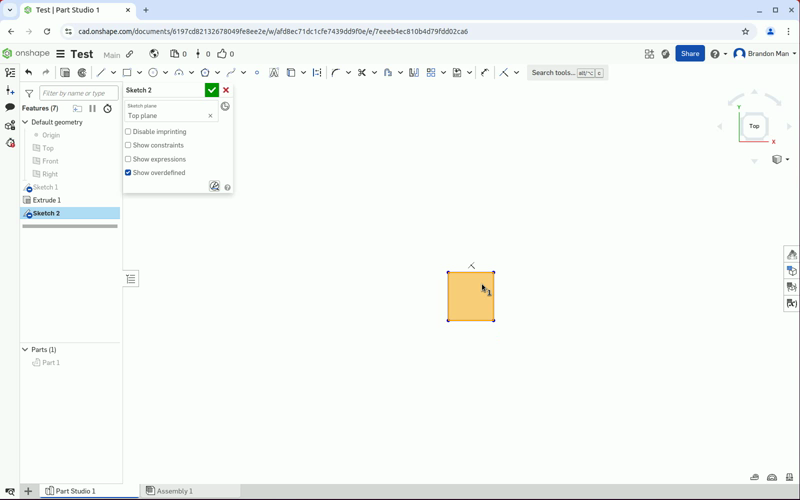
scroll(-6)
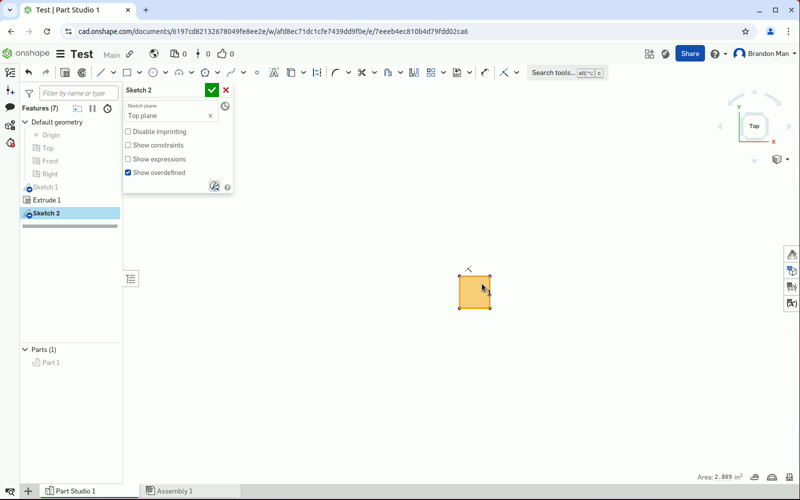
scroll(-6)
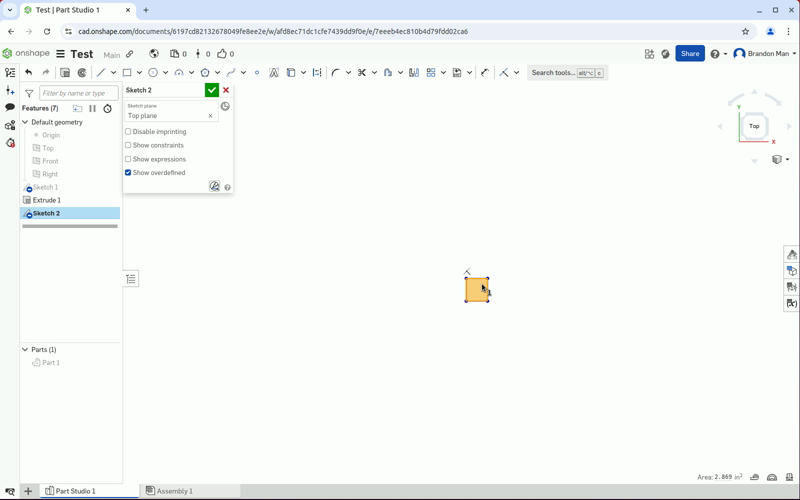
scroll(-6)
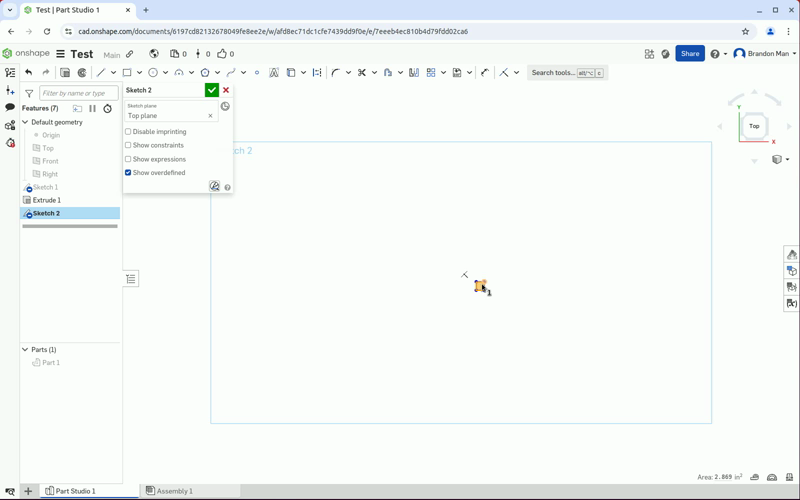
mouse_move(73, 352)
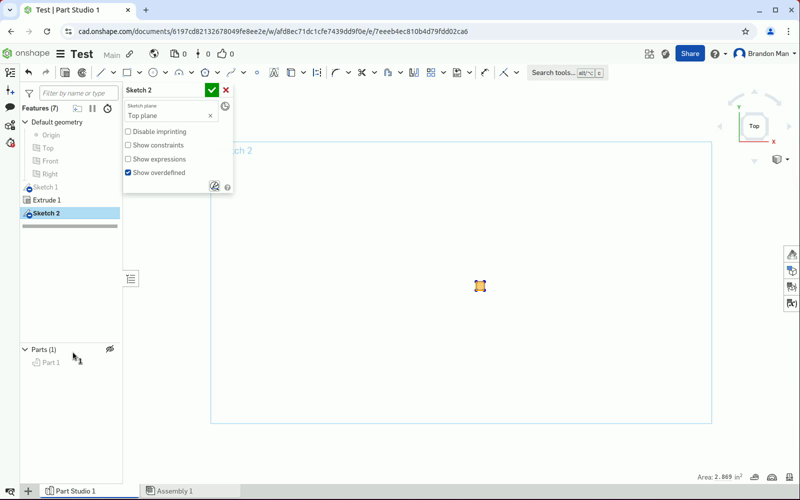
key(shift+y)
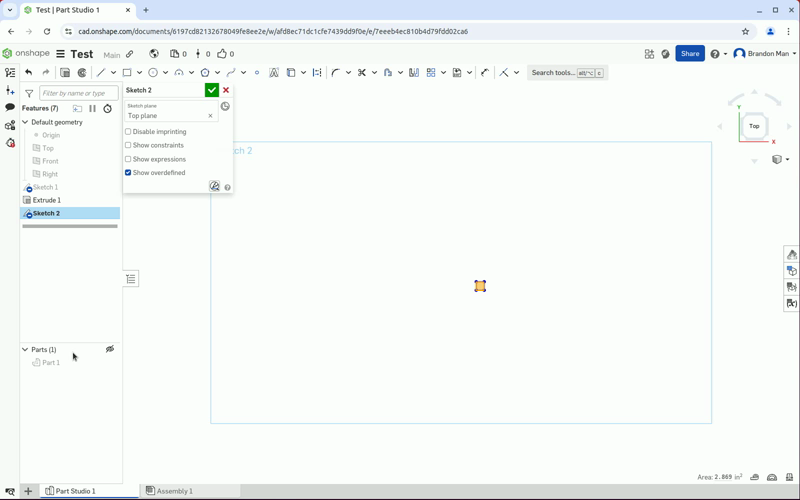
key(shift+e)
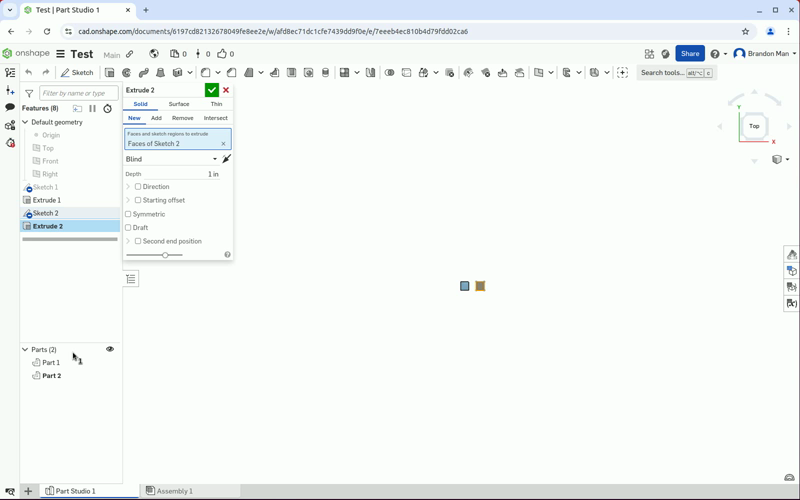
mouse_move(143, 106)
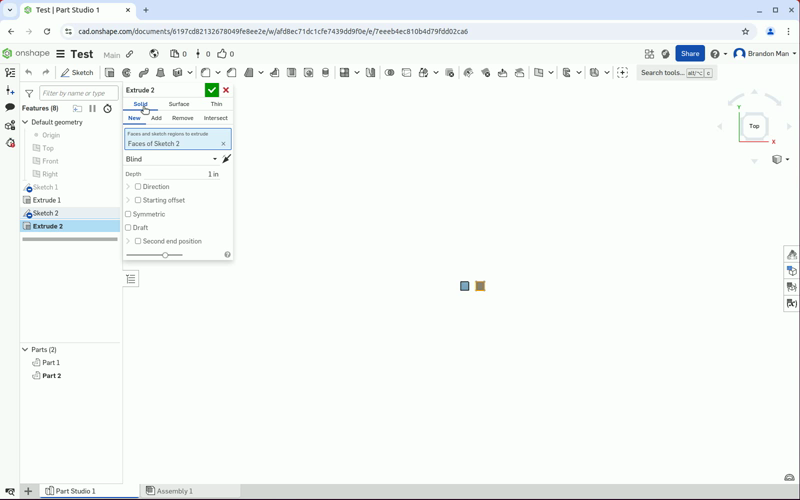
click(143, 106)
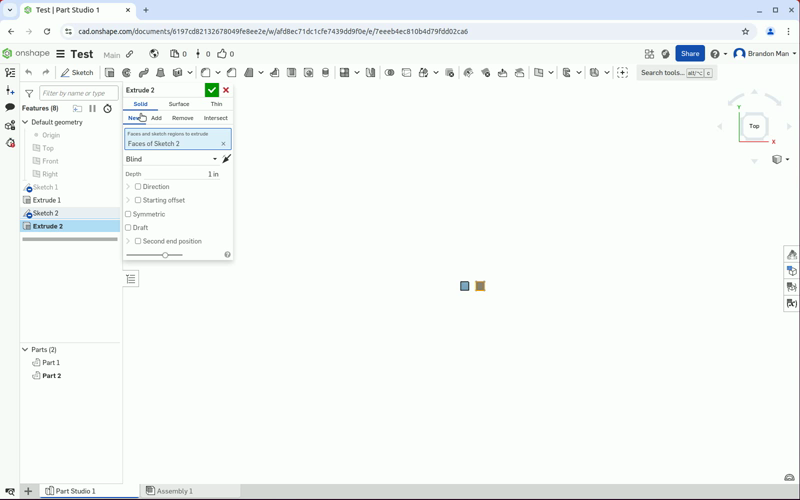
mouse_move(137, 120)
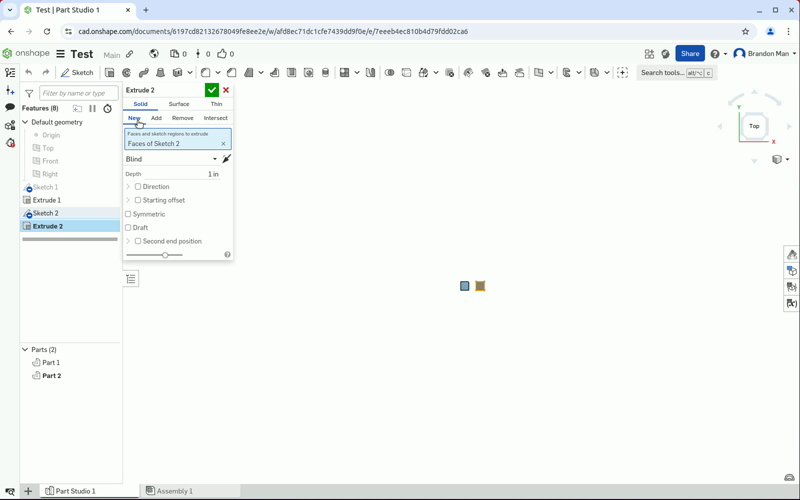
click(137, 120)
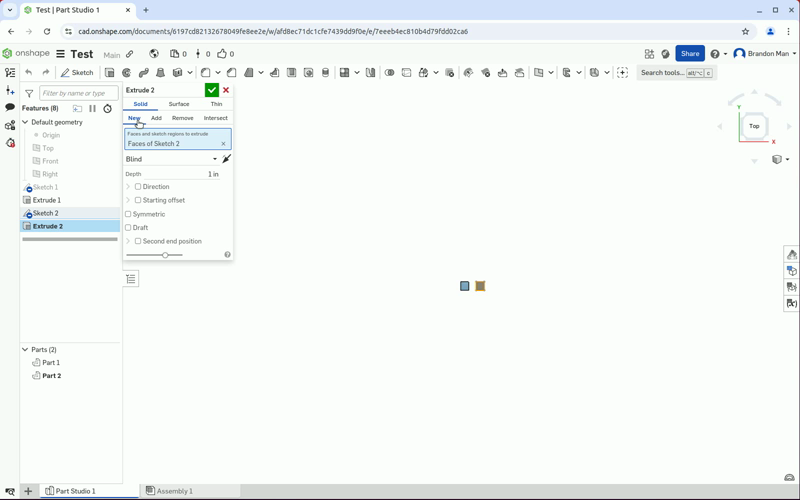
key(tab, 4)
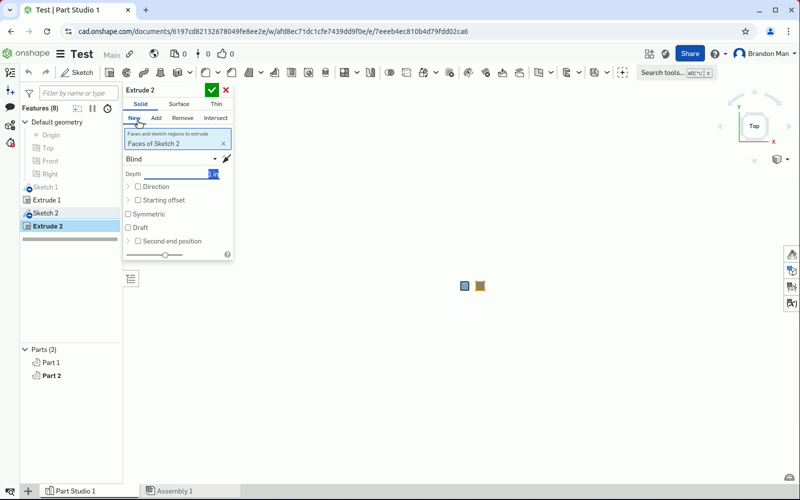
text(11.554)
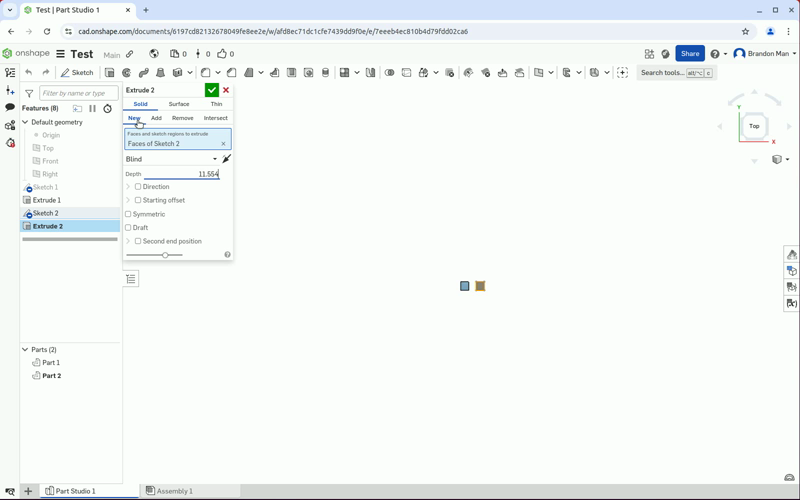
key(enter)
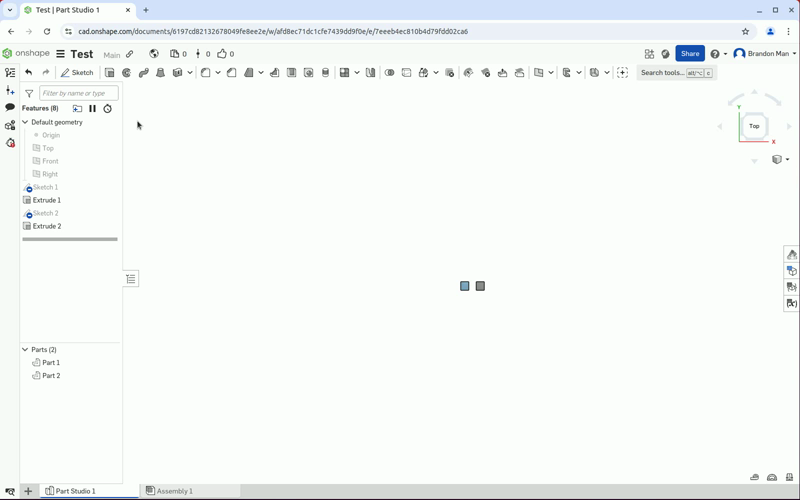
key(shift+h)
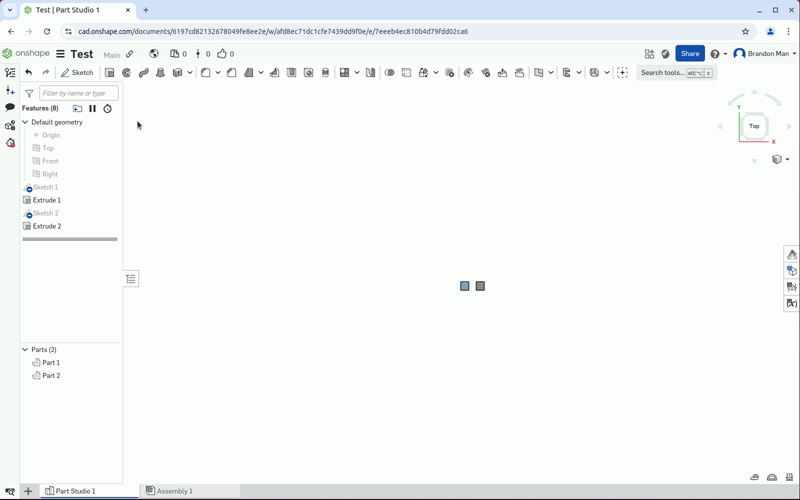
key(shift+h)
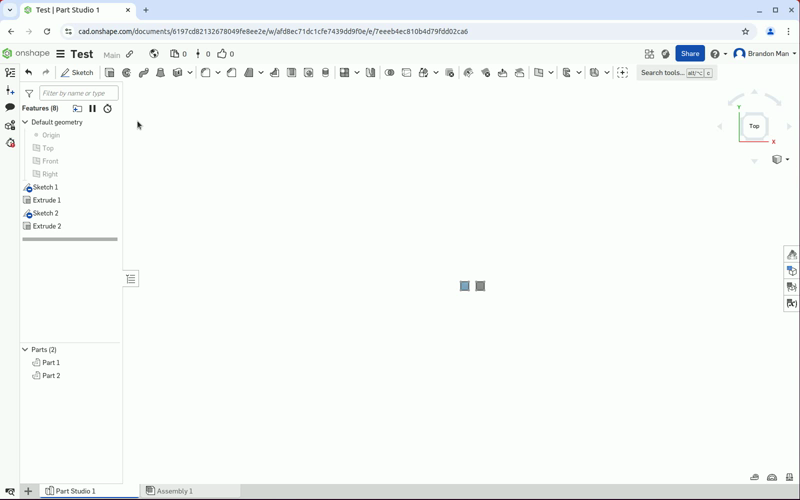
key(shift+7)
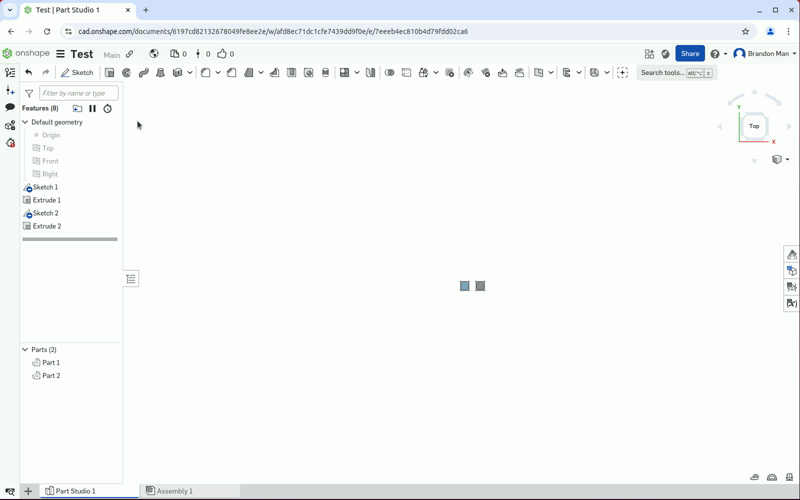
key(up, 3)
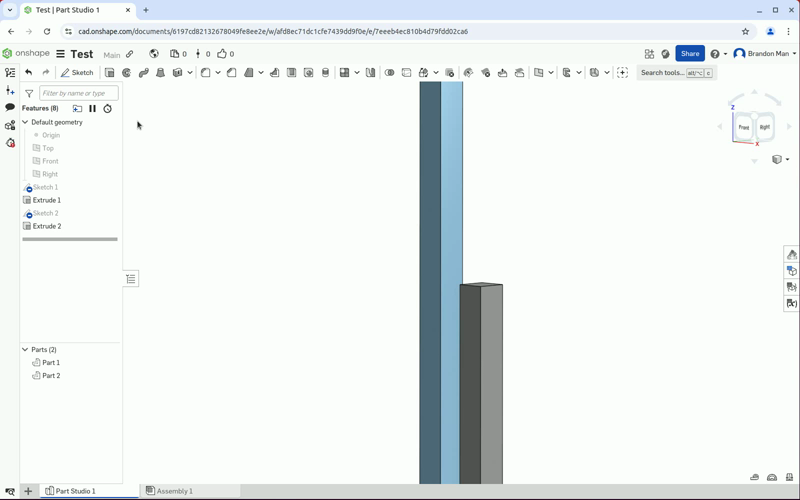
key(left, 3)
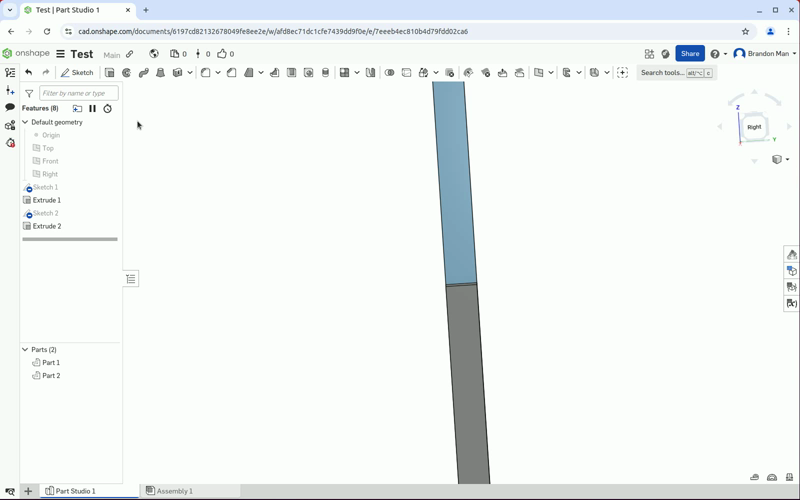
key(right, 3)
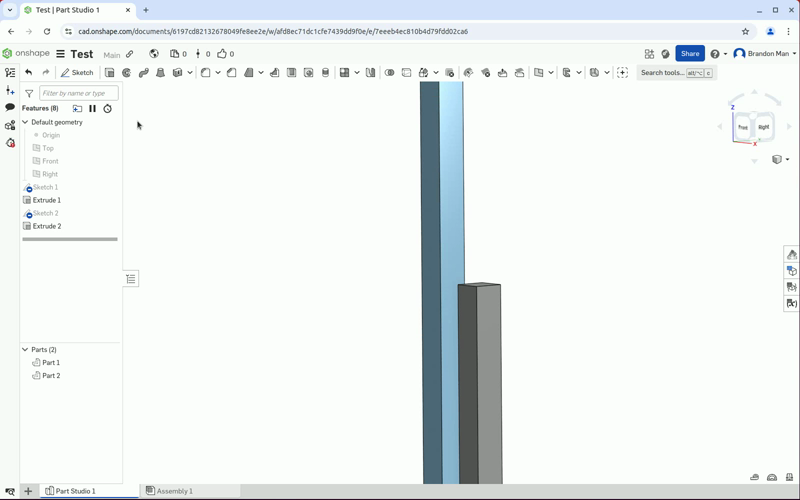
key(down, 3)
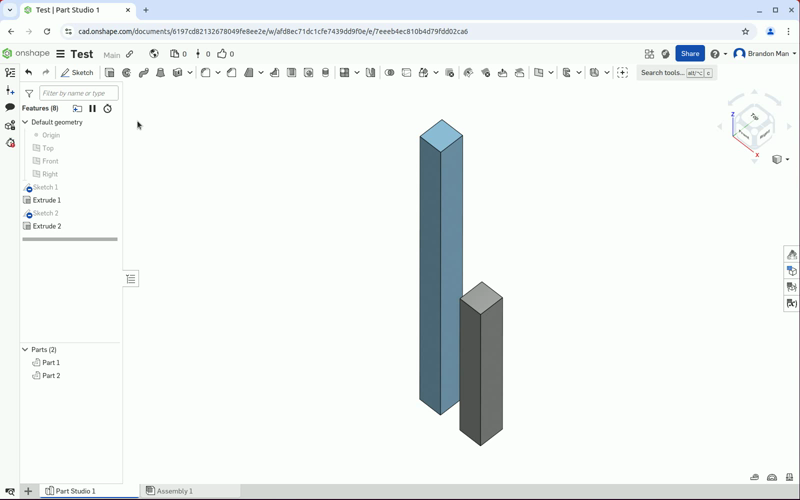
mouse_move(73, 189)
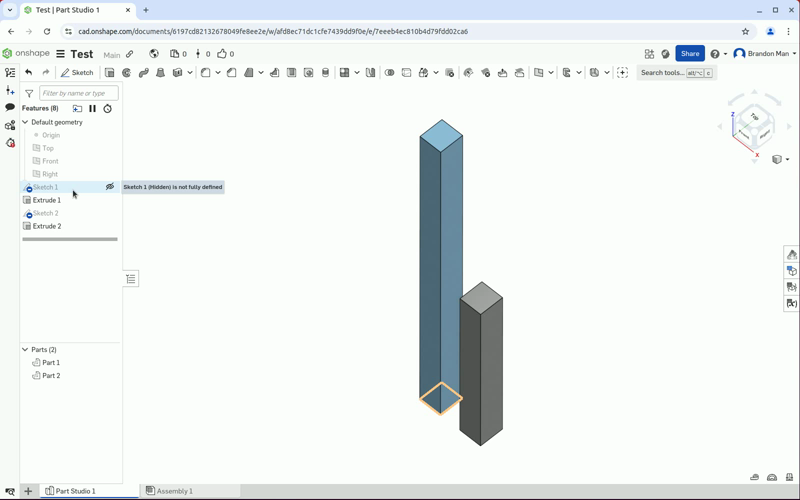
click(73, 189)